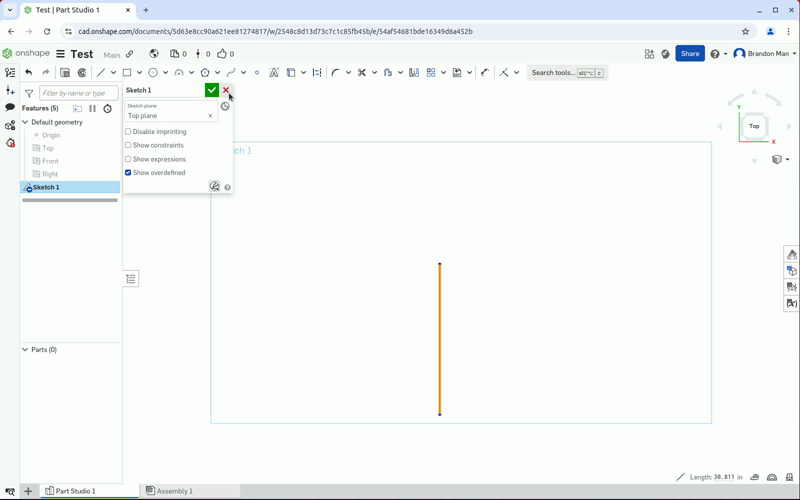
key(shift+h)
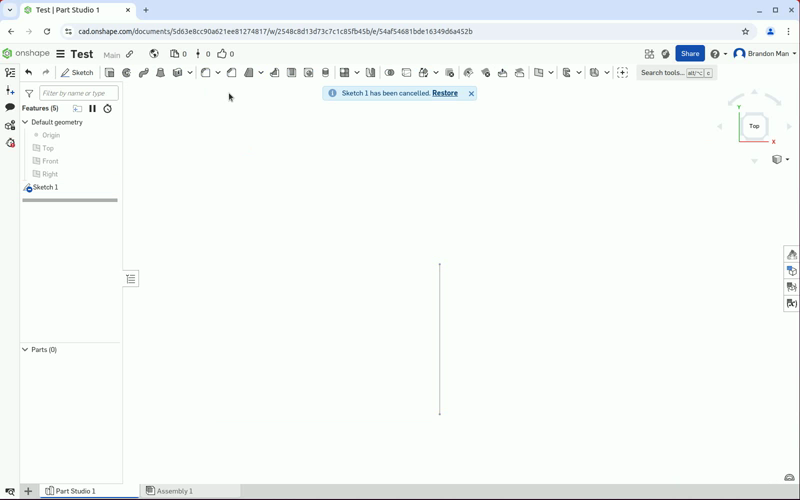
key(shift+s)
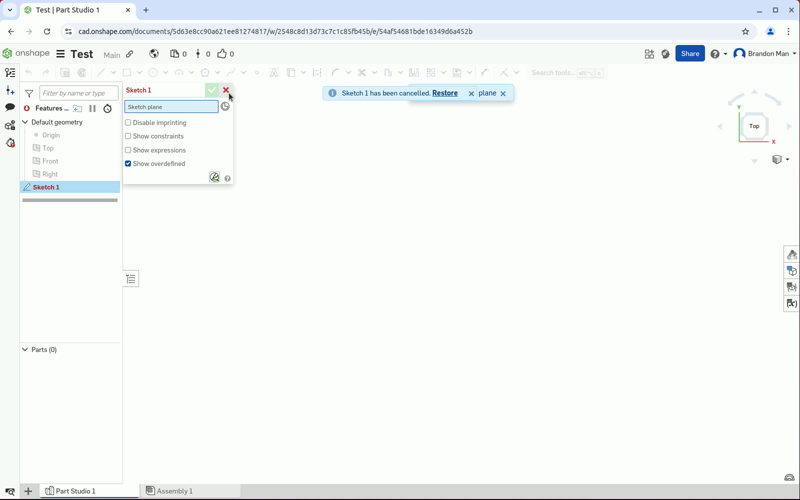
mouse_move(73, 150)
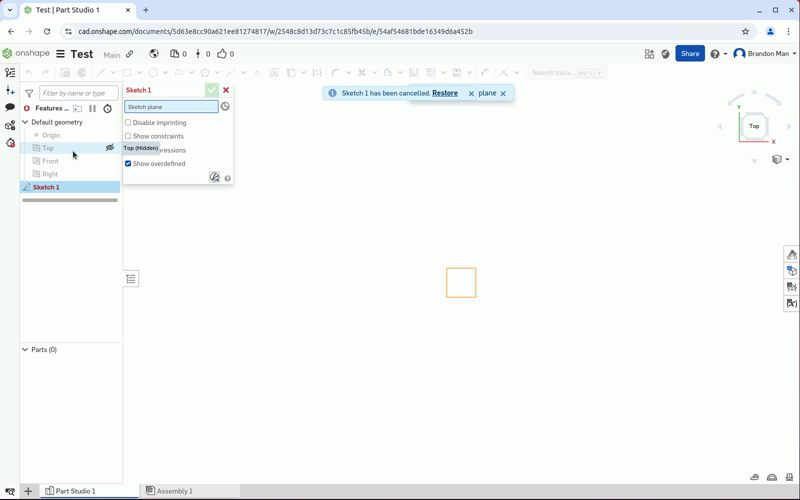
click(73, 150)
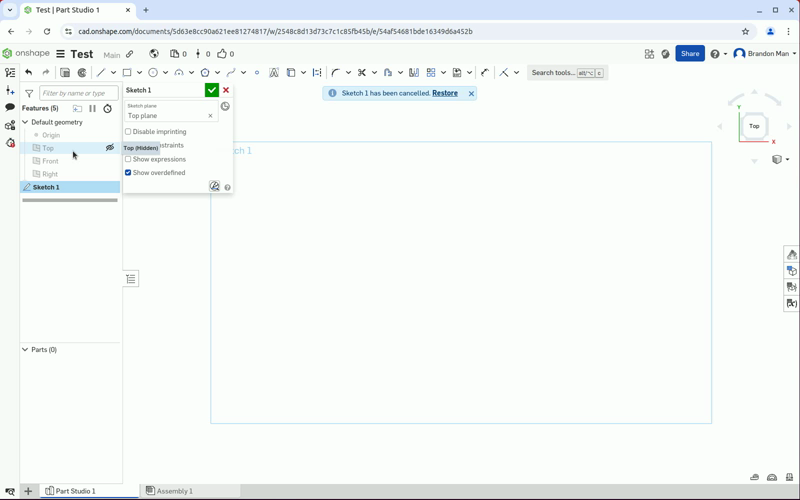
mouse_move(73, 352)
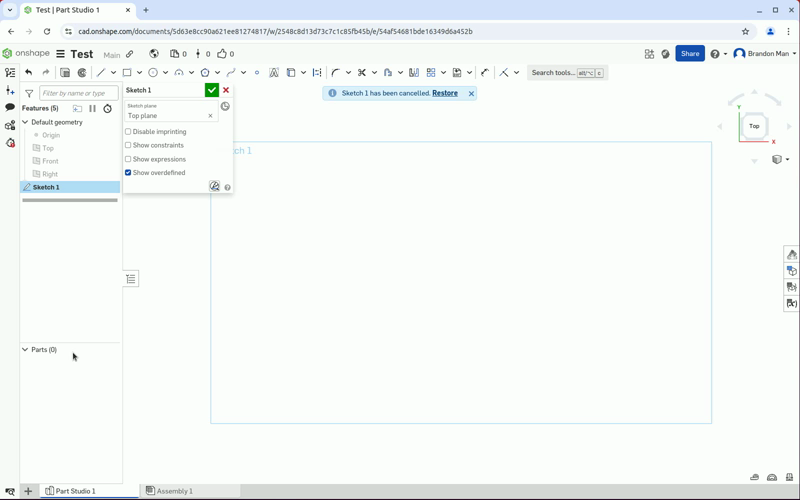
key(y)
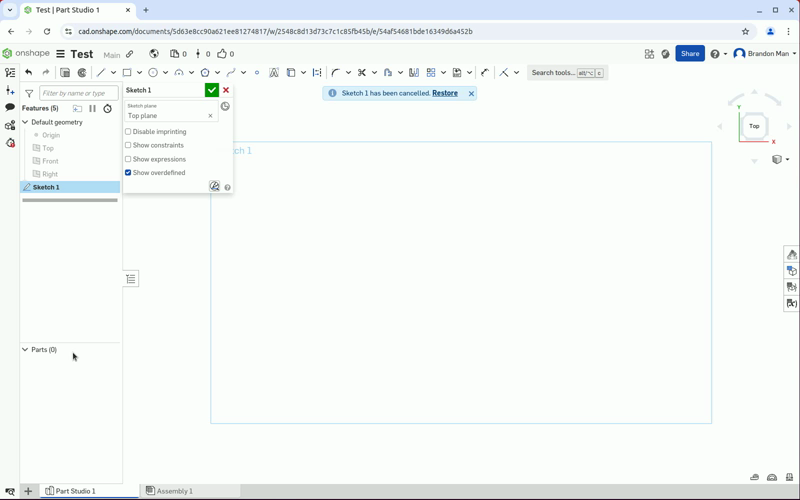
key(l)
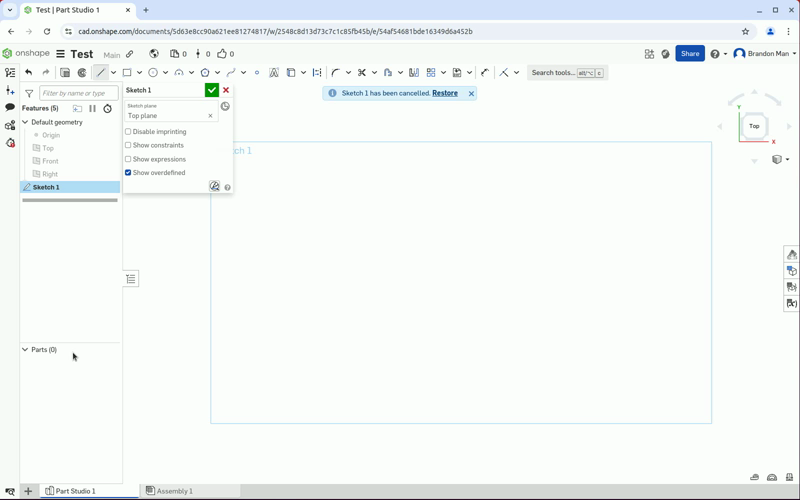
key_down(shift)
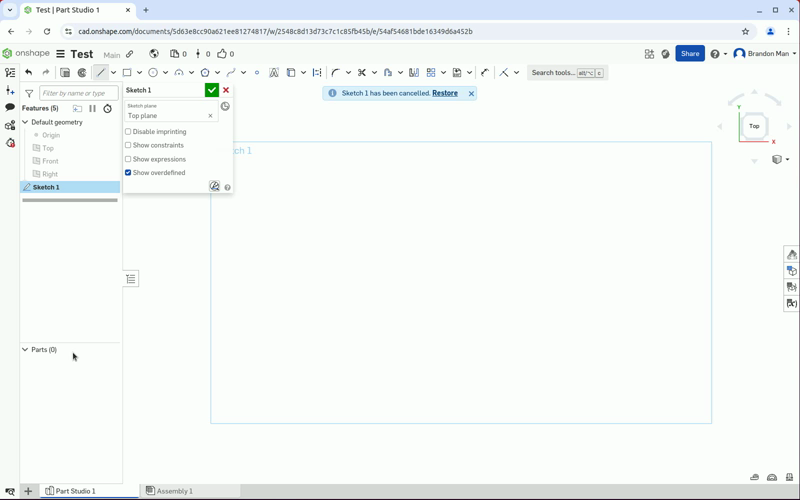
mouse_move(460, 282)
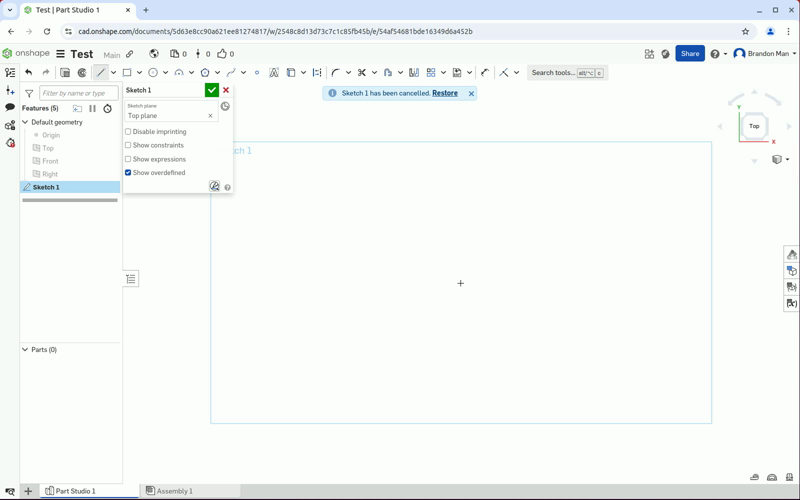
click(460, 282)
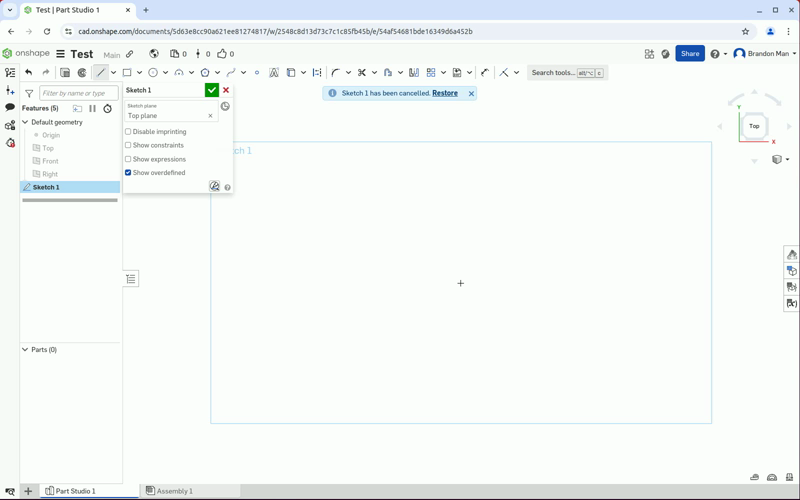
key_up(shift)
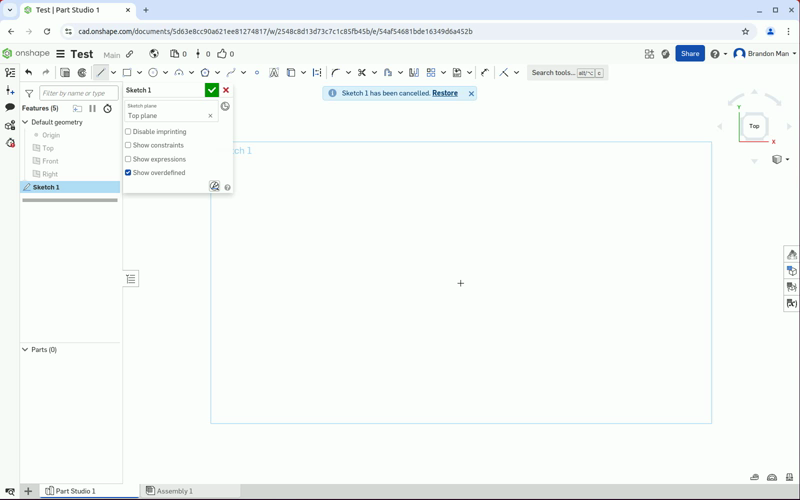
key_down(shift)
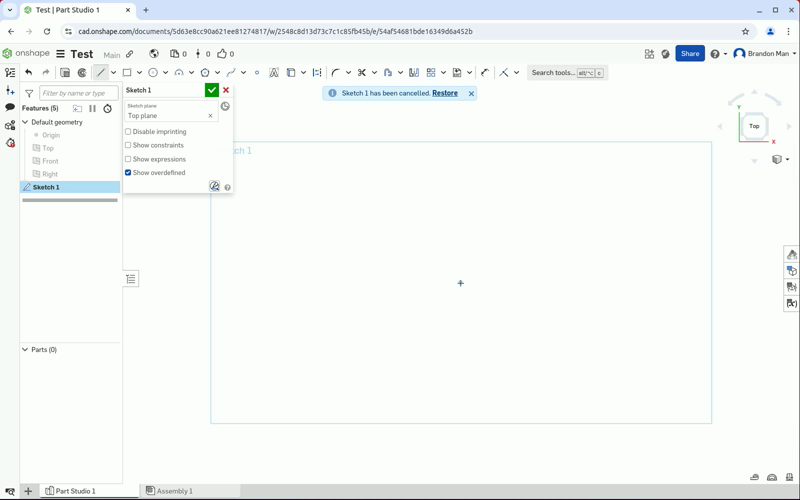
mouse_move(490, 282)
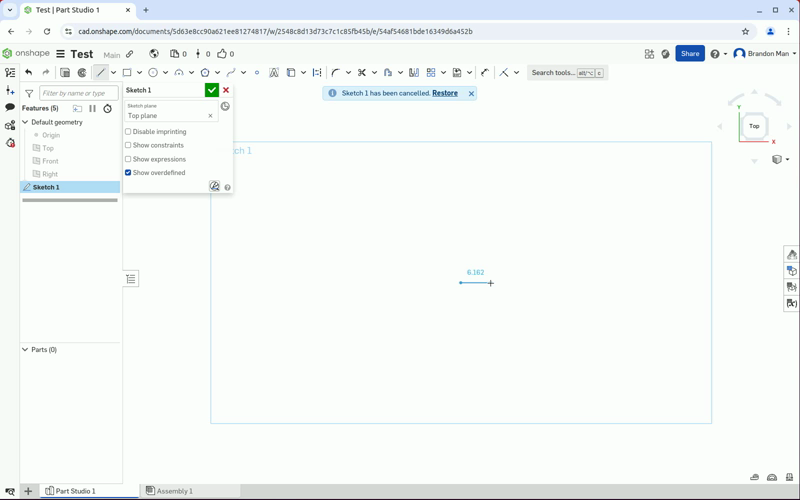
mouse_move(517, 282)
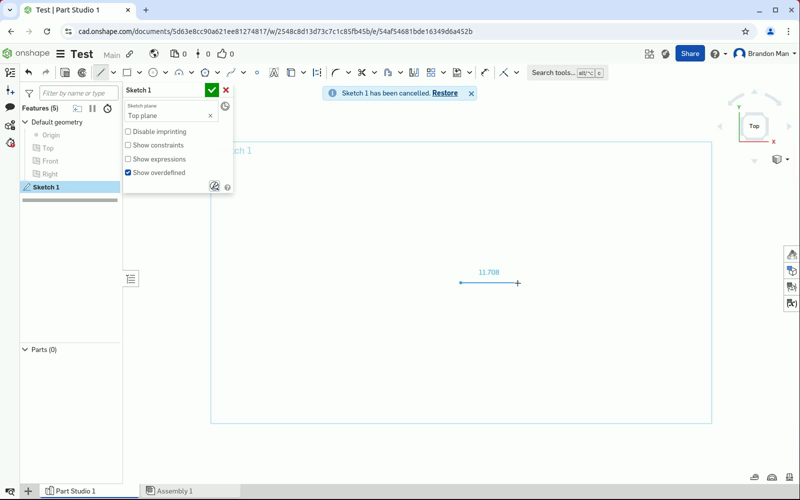
click(517, 282)
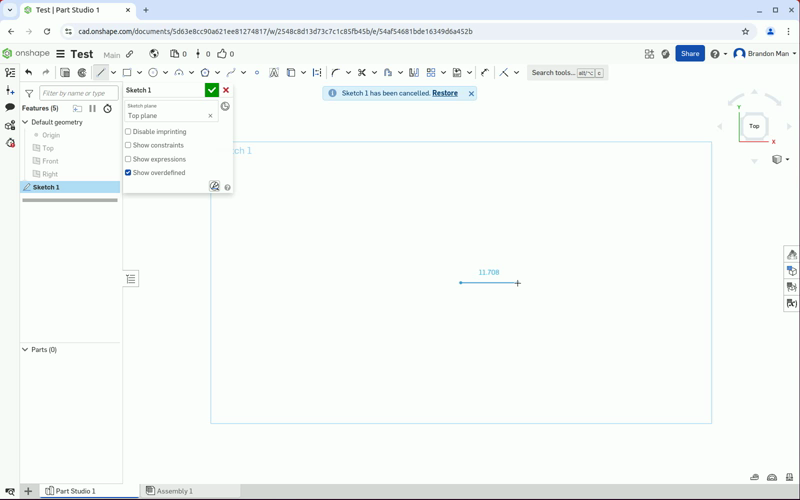
key_up(shift)
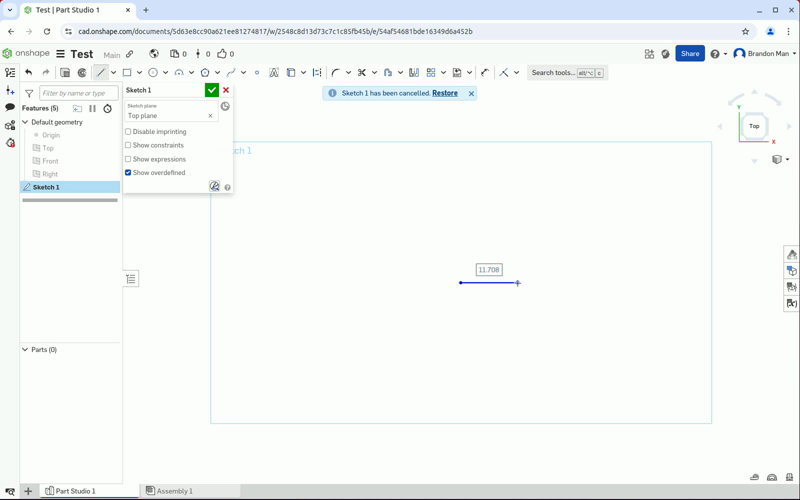
key_down(shift)
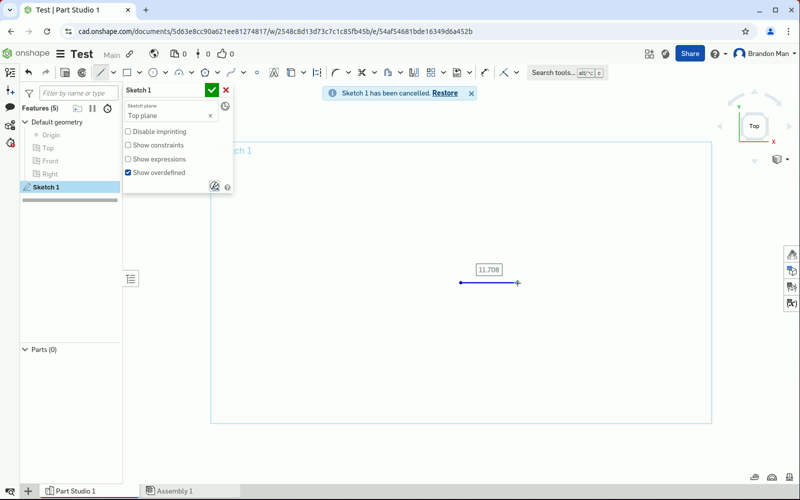
mouse_move(547, 282)
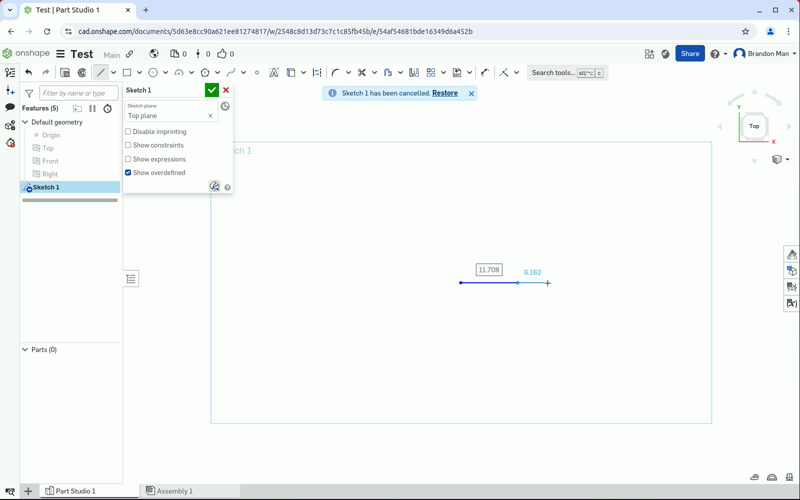
mouse_move(517, 245)
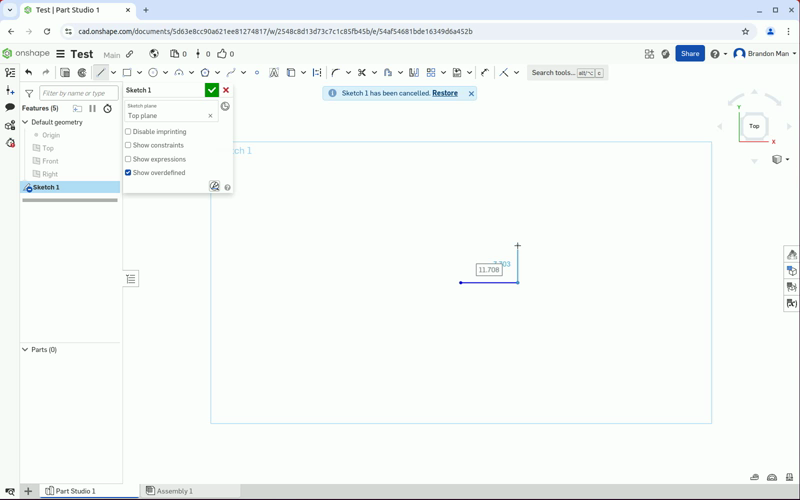
click(517, 245)
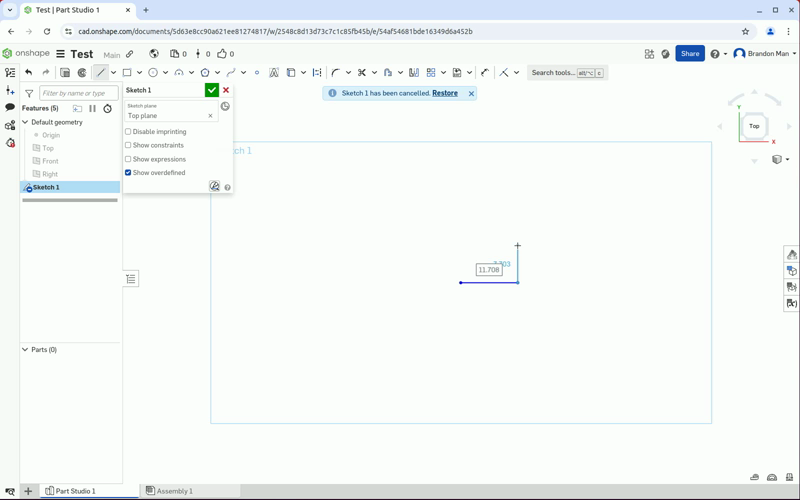
key_up(shift)
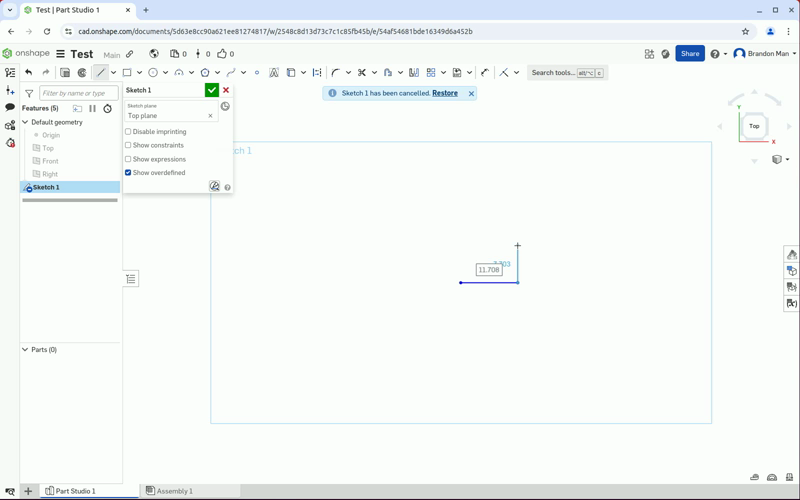
key_down(shift)
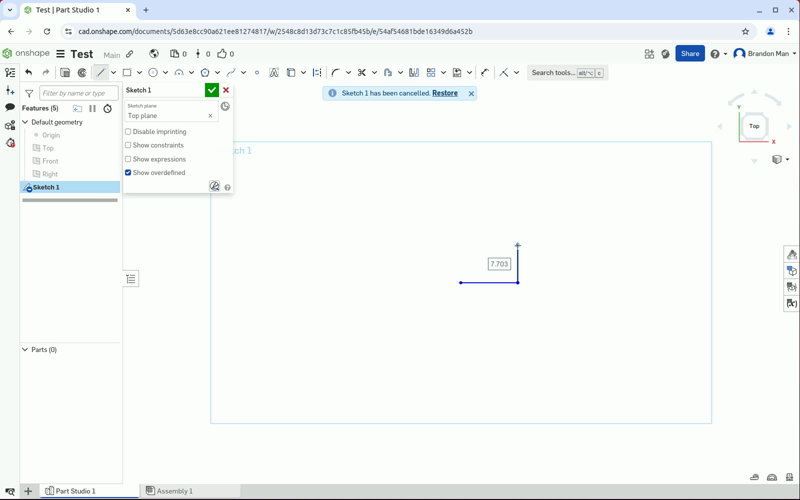
mouse_move(547, 245)
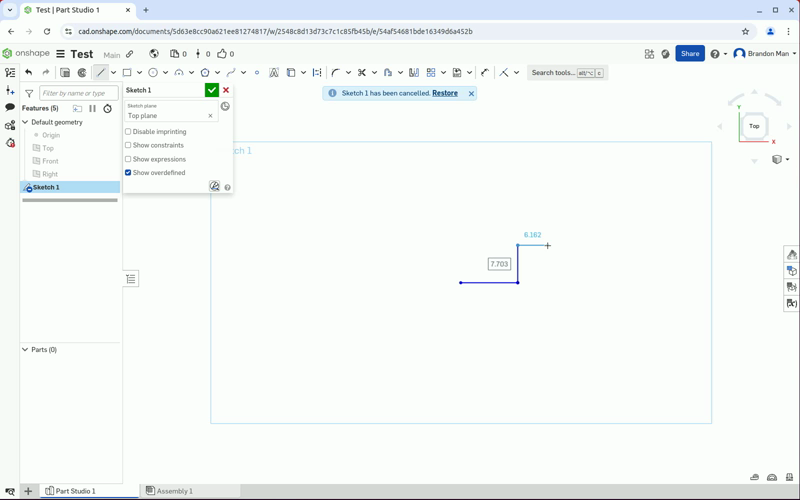
mouse_move(573, 245)
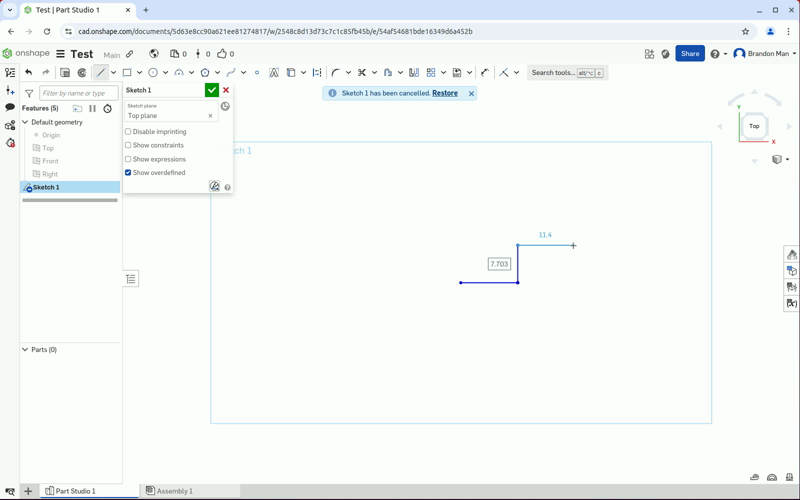
click(573, 245)
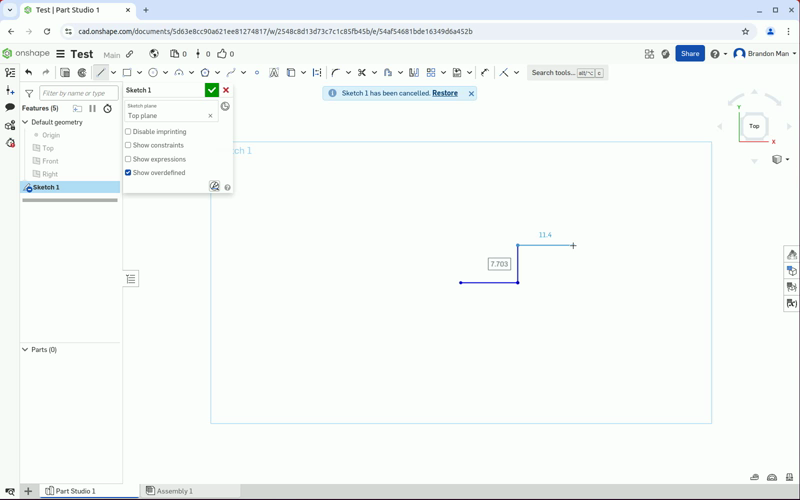
key_up(shift)
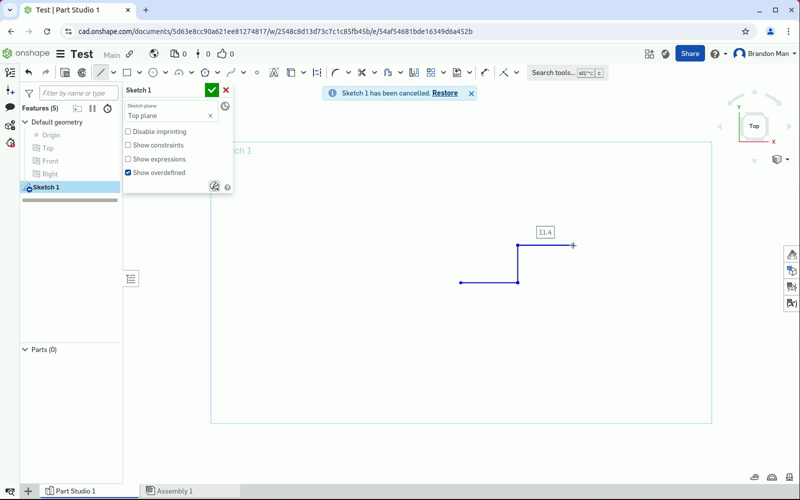
key_down(shift)
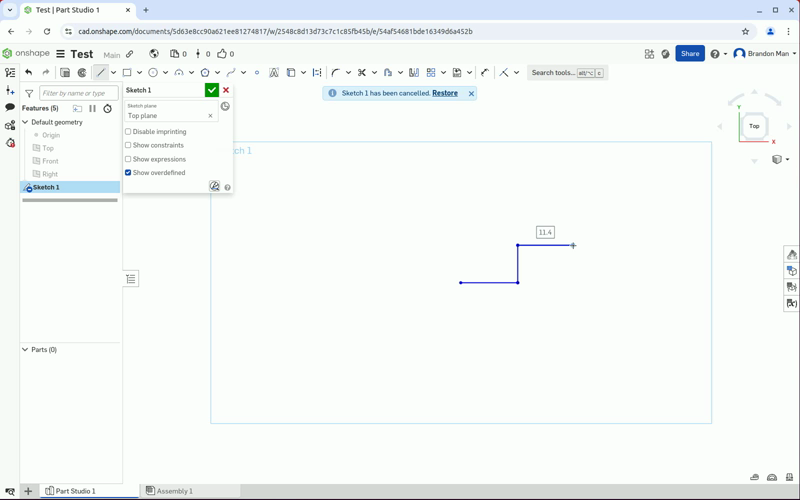
mouse_move(589, 245)
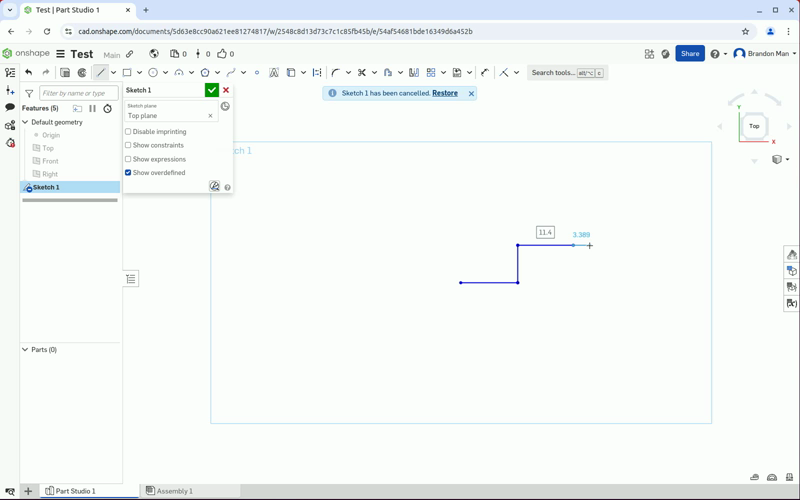
mouse_move(573, 208)
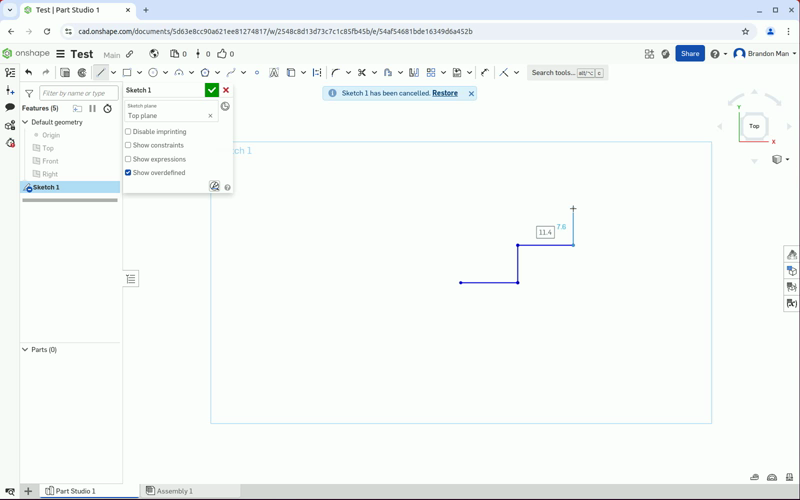
click(573, 208)
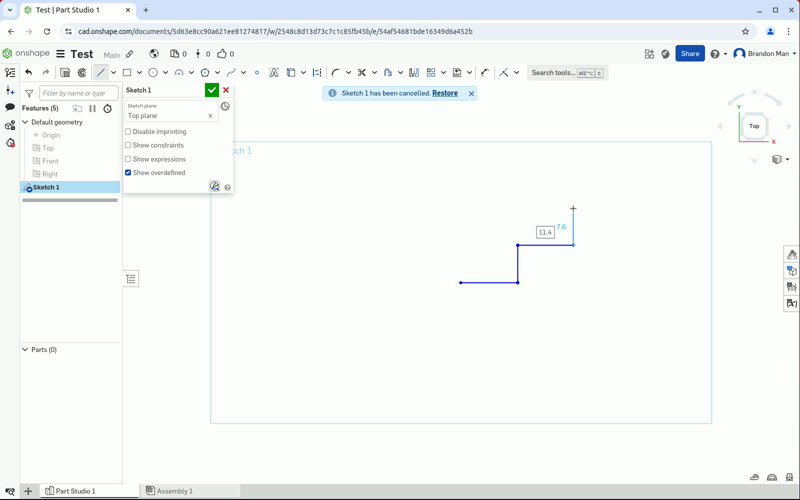
key_up(shift)
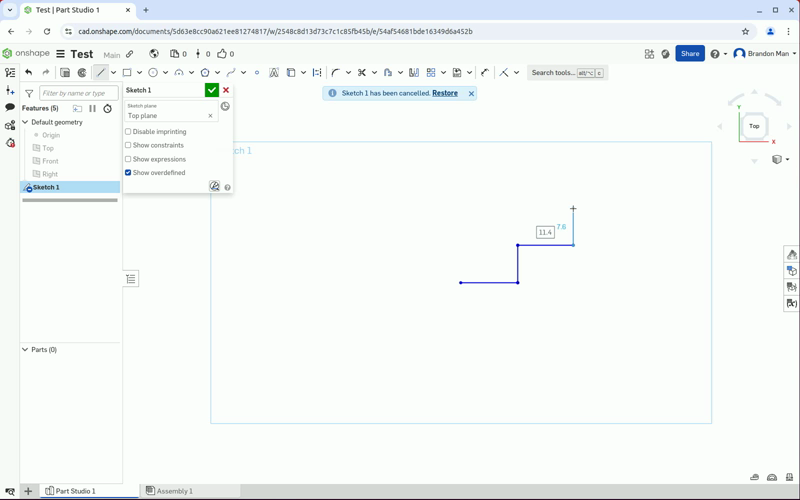
key_down(shift)
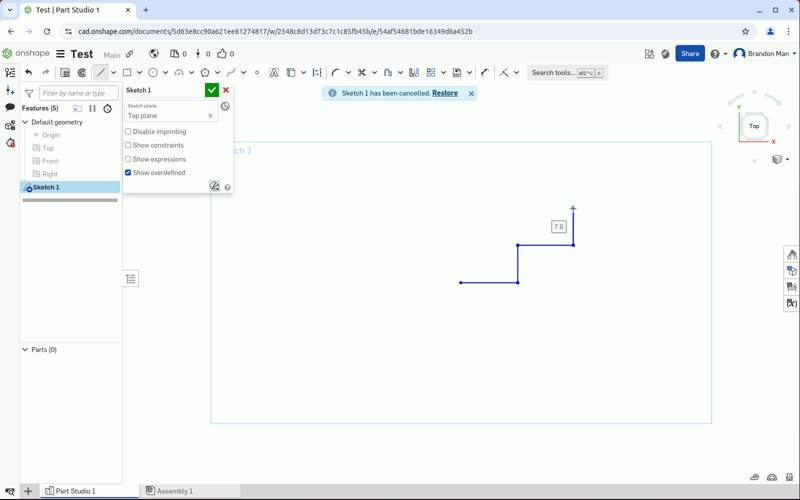
mouse_move(460, 208)
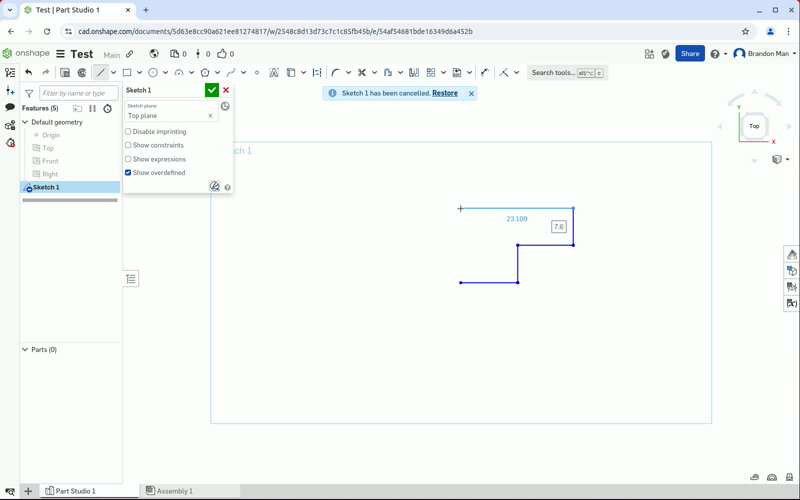
click(460, 208)
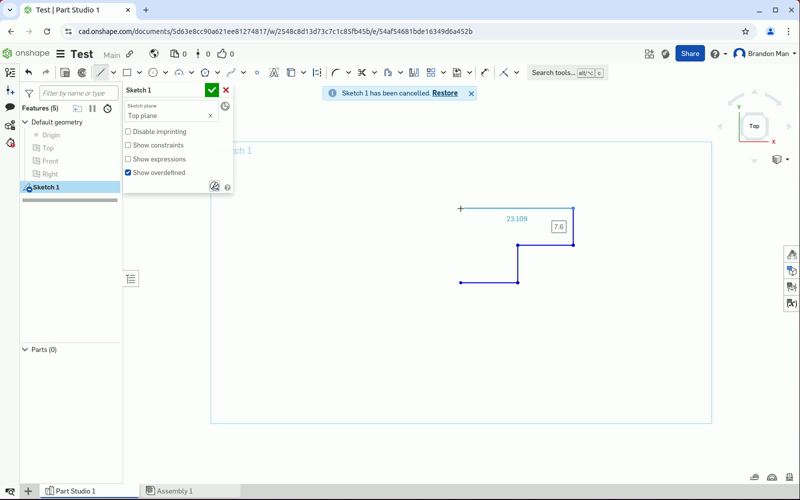
key_up(shift)
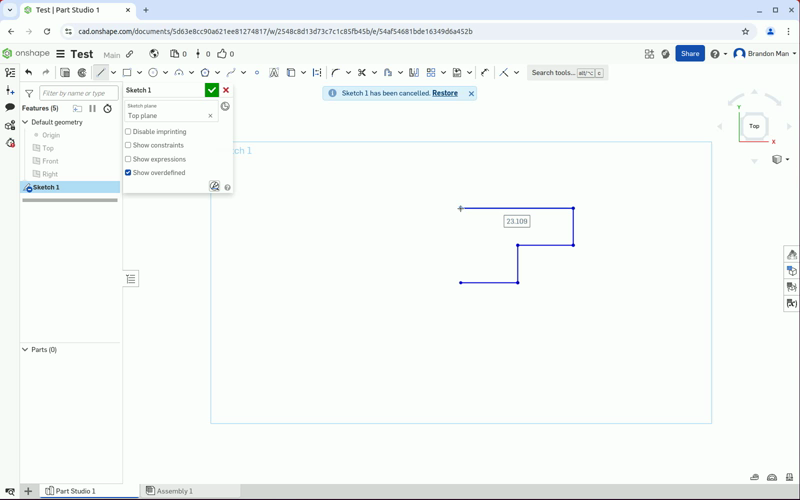
key_down(shift)
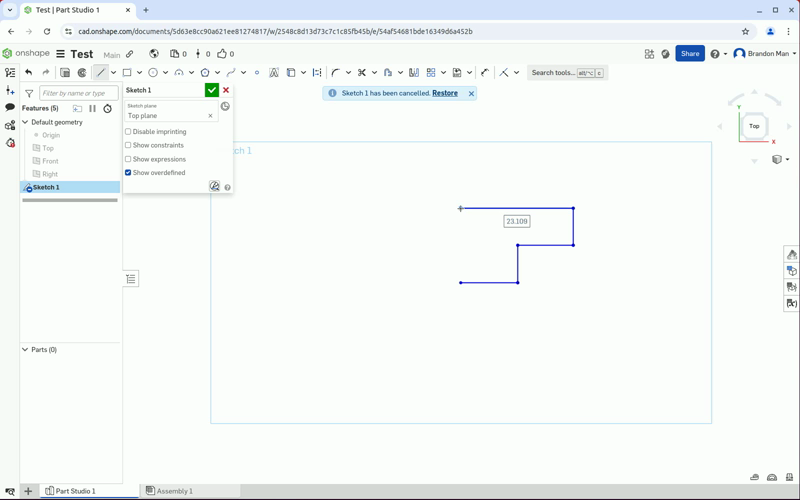
mouse_move(460, 282)
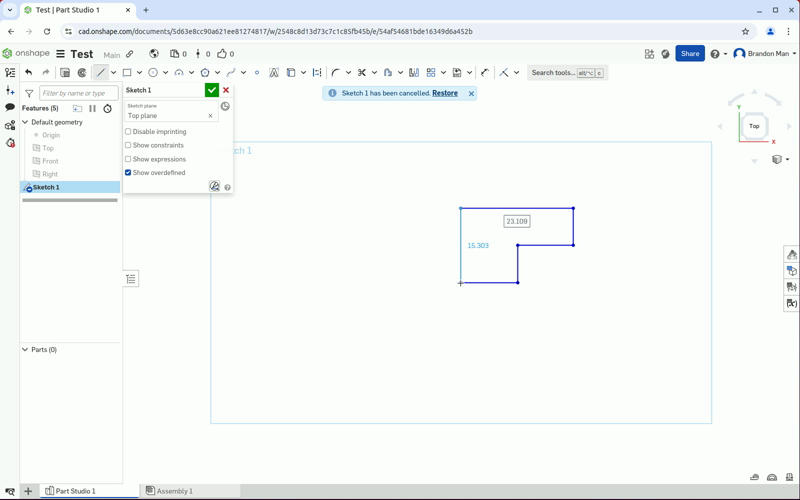
key_up(shift)
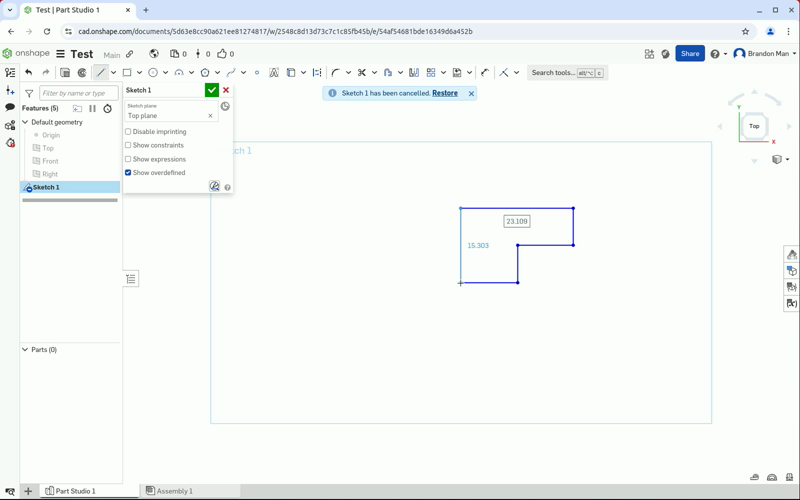
click(460, 282)
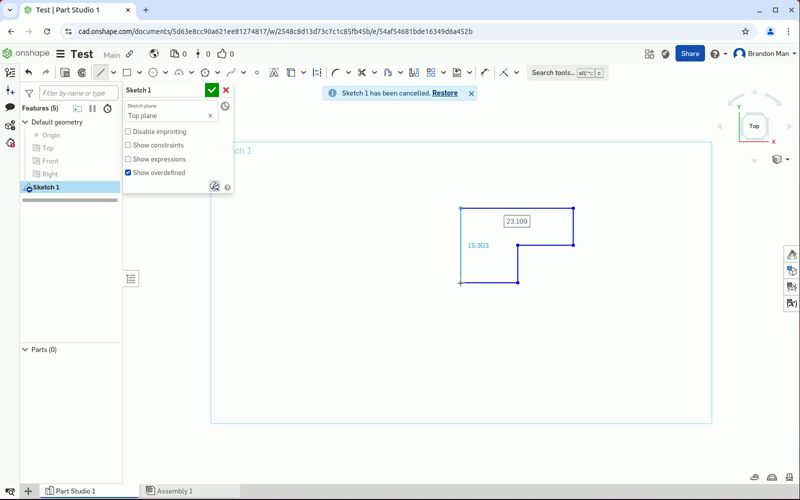
key(esc)
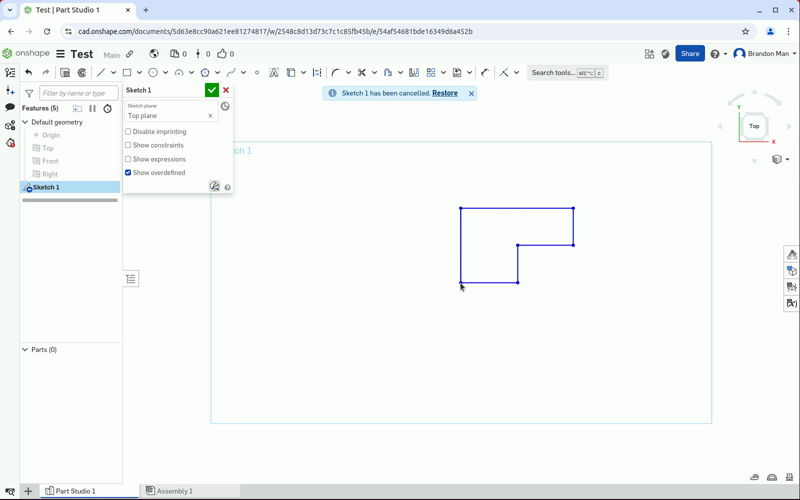
mouse_move(521, 218)
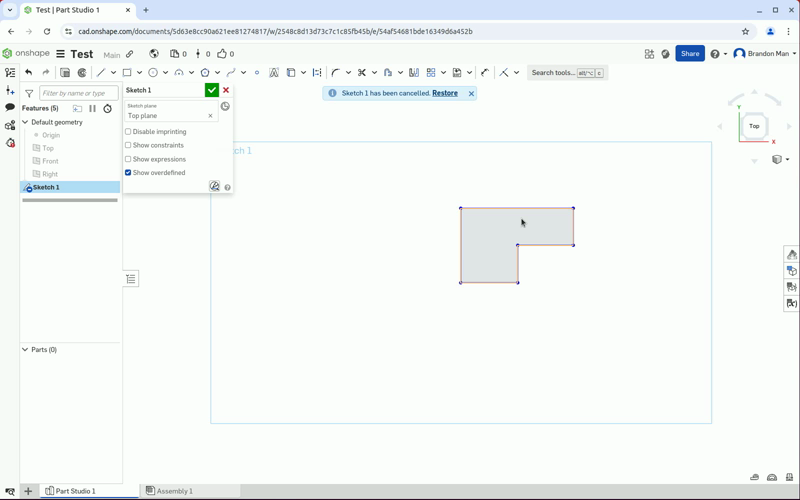
click(521, 218)
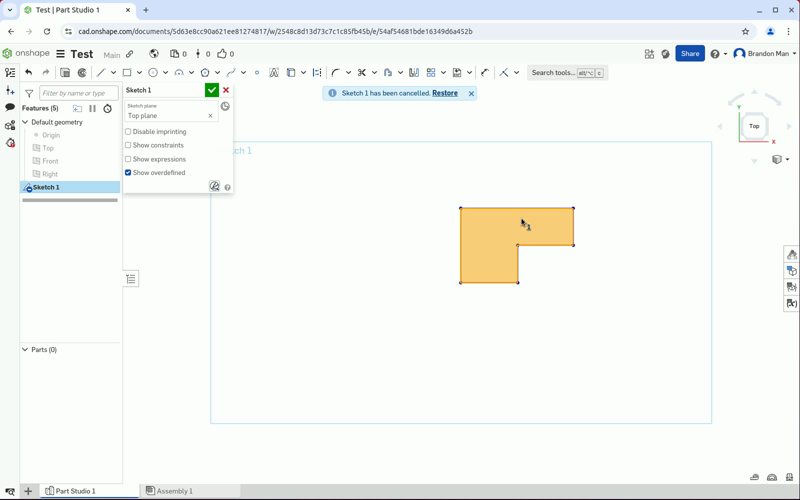
mouse_move(73, 352)
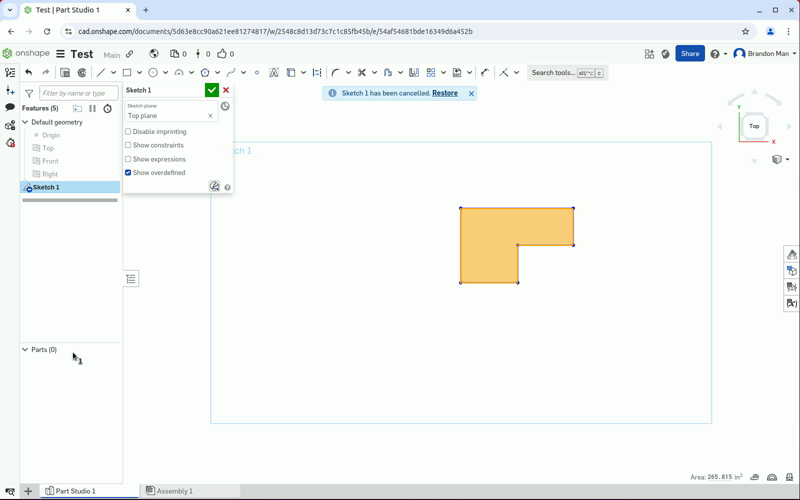
key(shift+y)
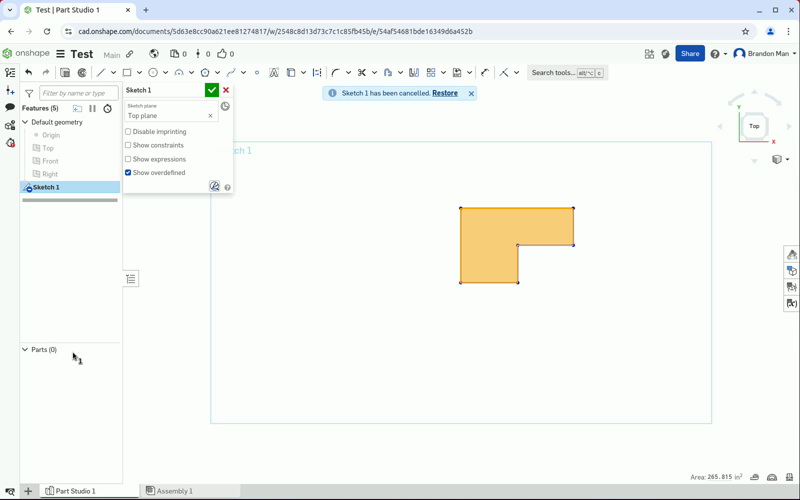
key(shift+e)
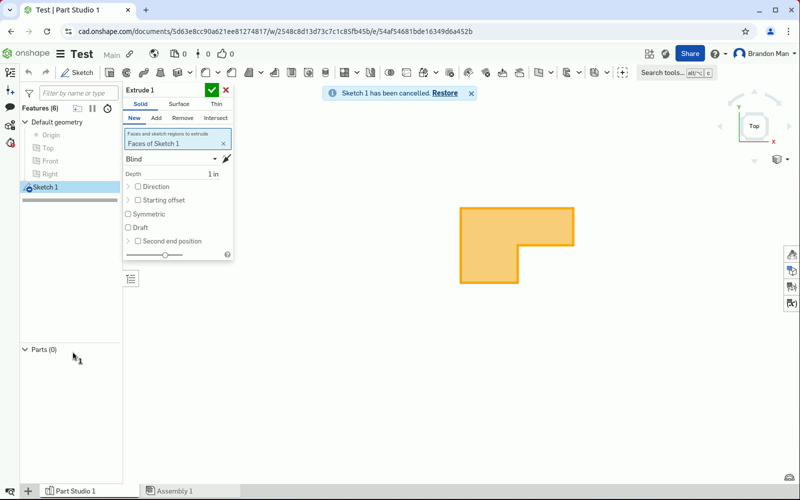
mouse_move(143, 106)
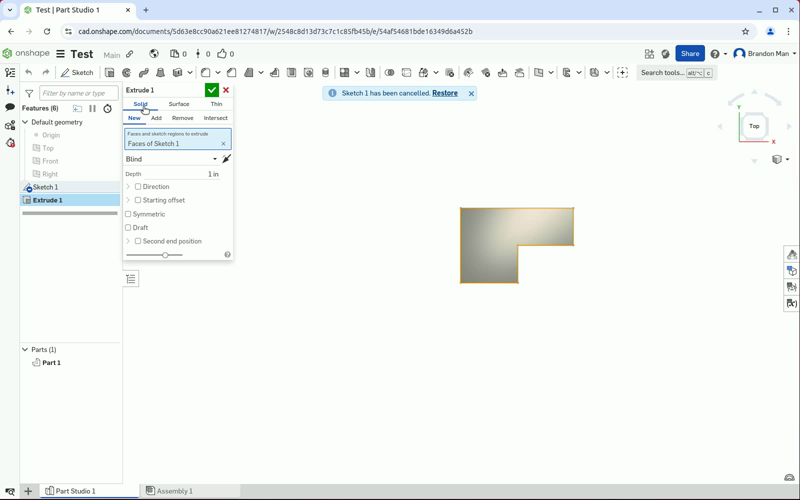
click(143, 106)
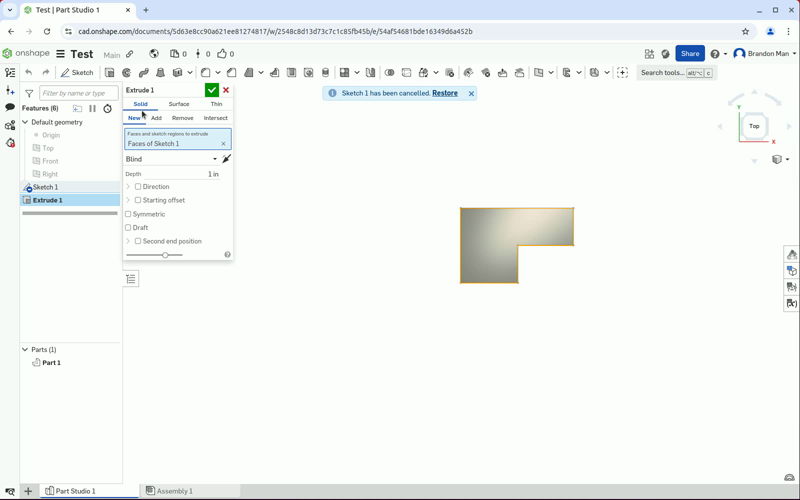
mouse_move(137, 120)
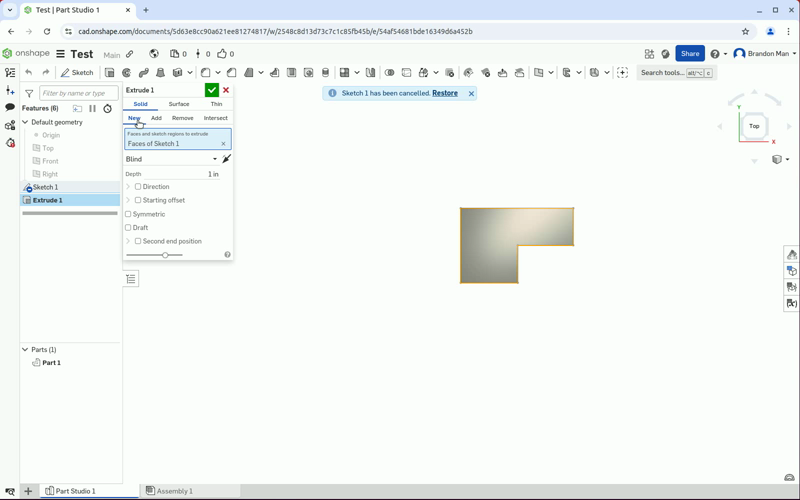
click(137, 120)
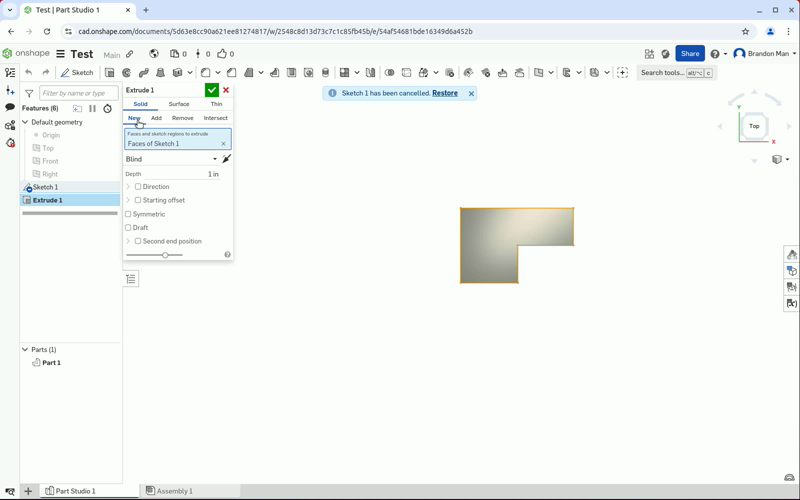
key(tab, 4)
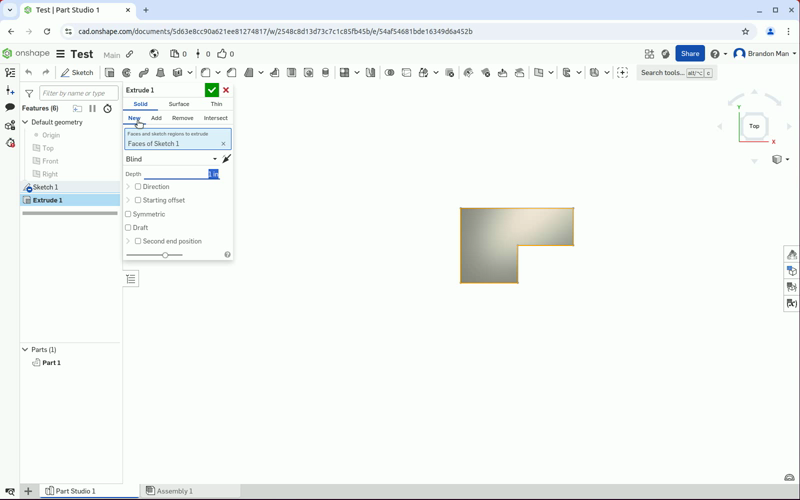
text(7.703)
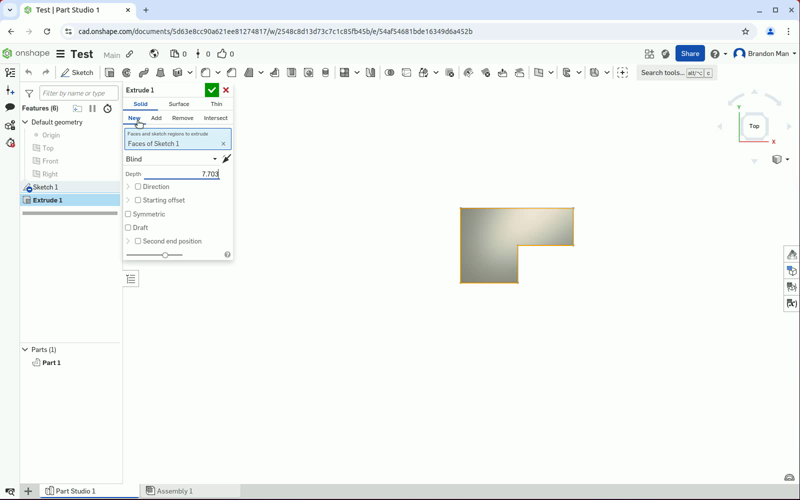
key(enter)
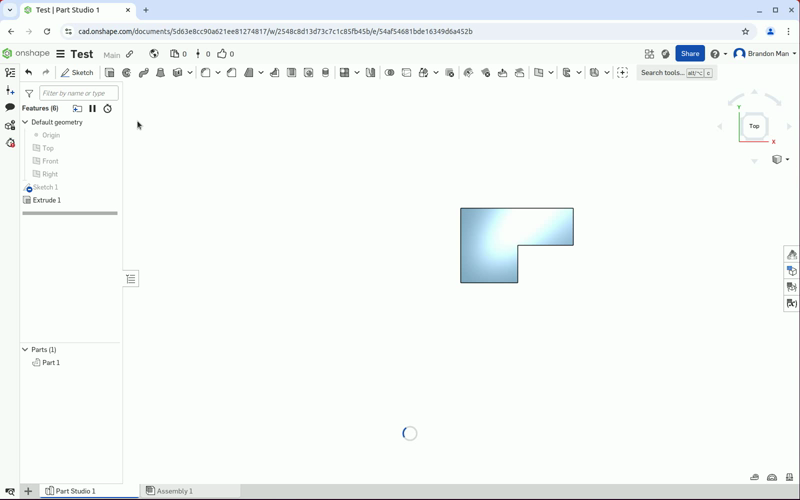
key(shift+h)
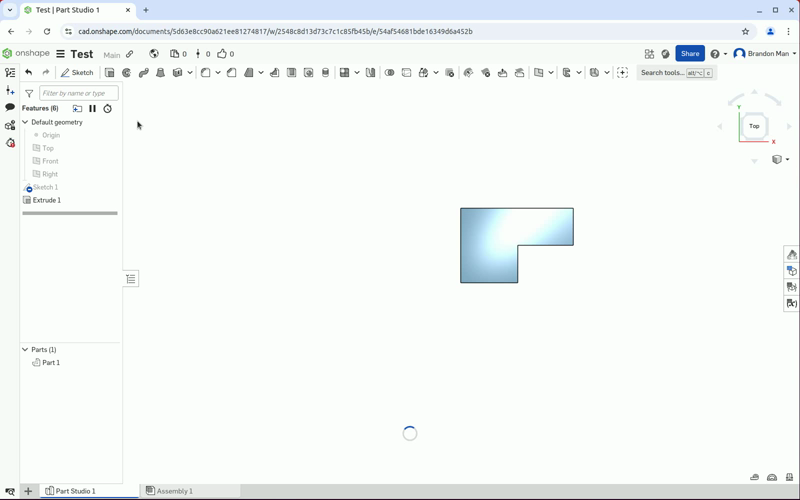
key(shift+h)
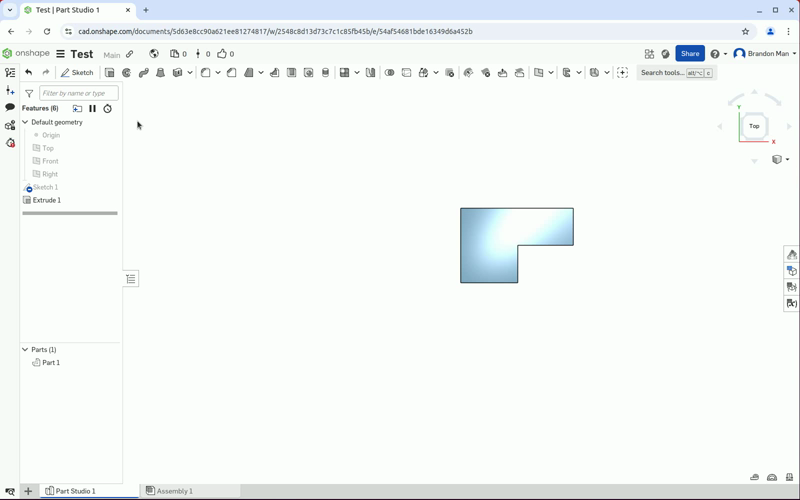
mouse_move(73, 189)
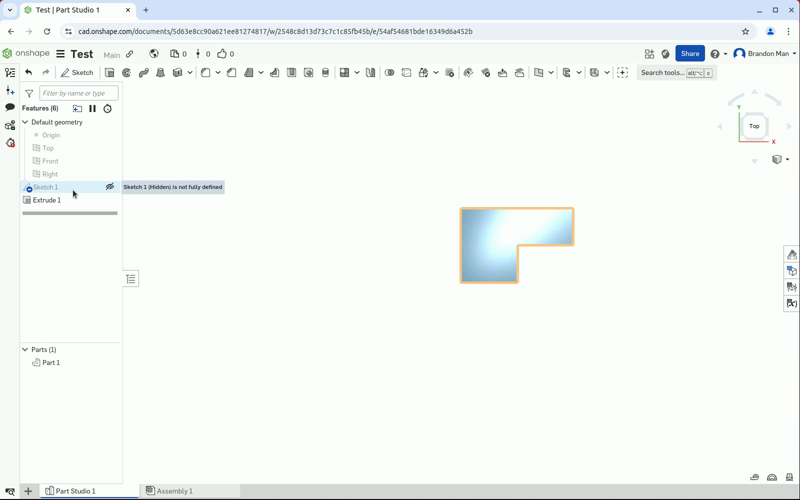
click(73, 189)
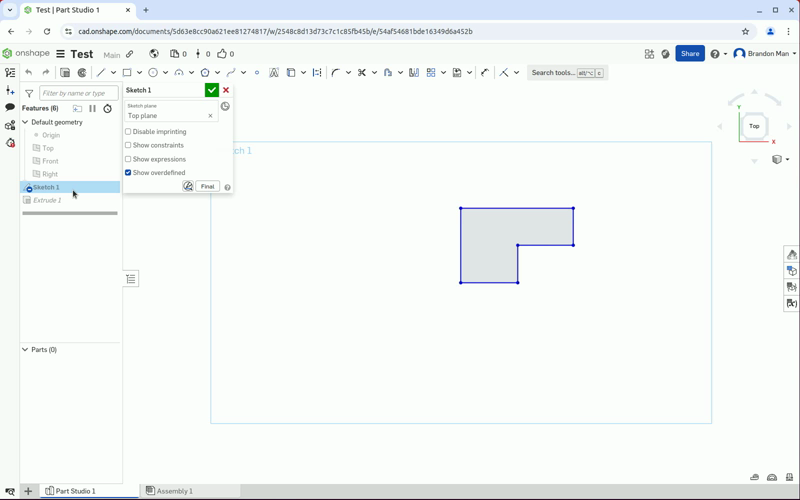
mouse_move(229, 92)
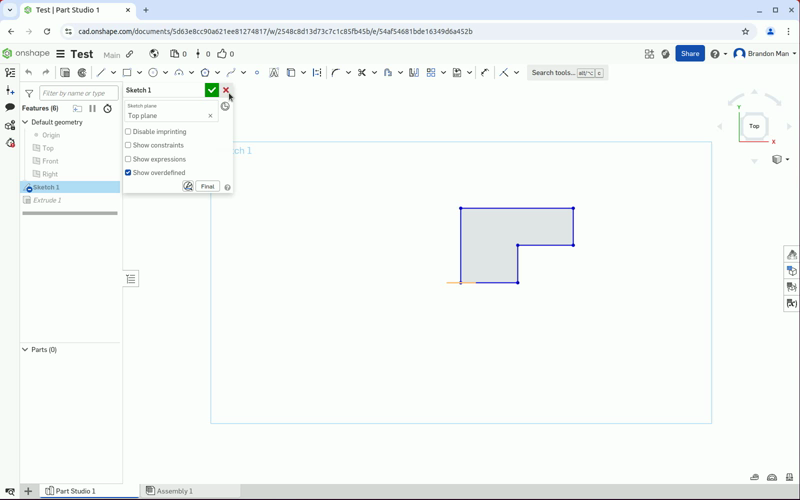
click(229, 92)
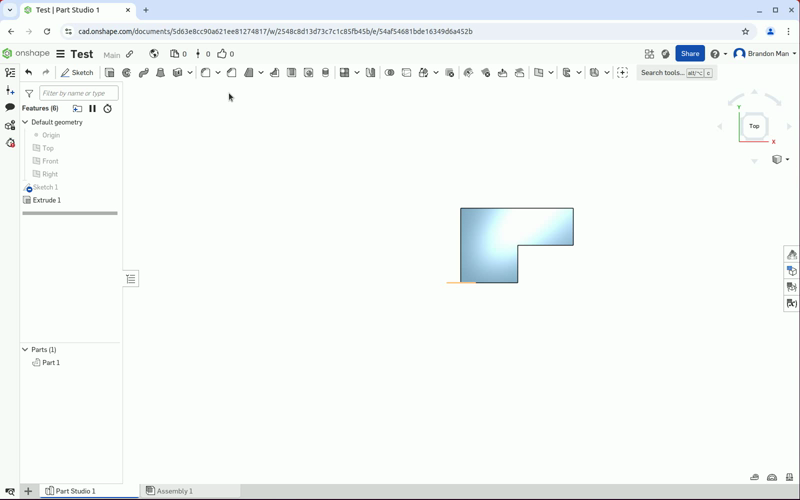
mouse_move(541, 75)
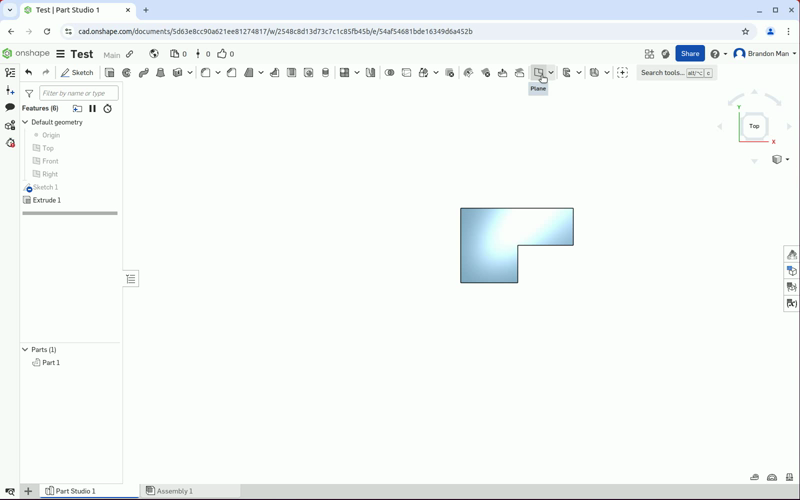
click(541, 75)
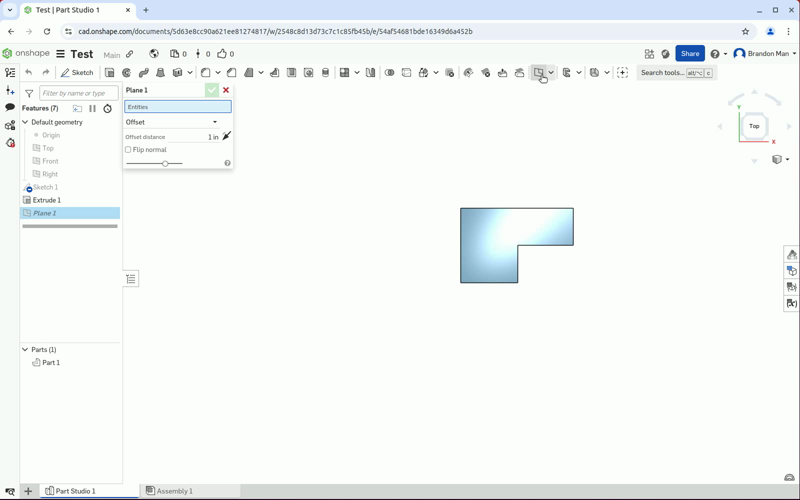
mouse_move(73, 150)
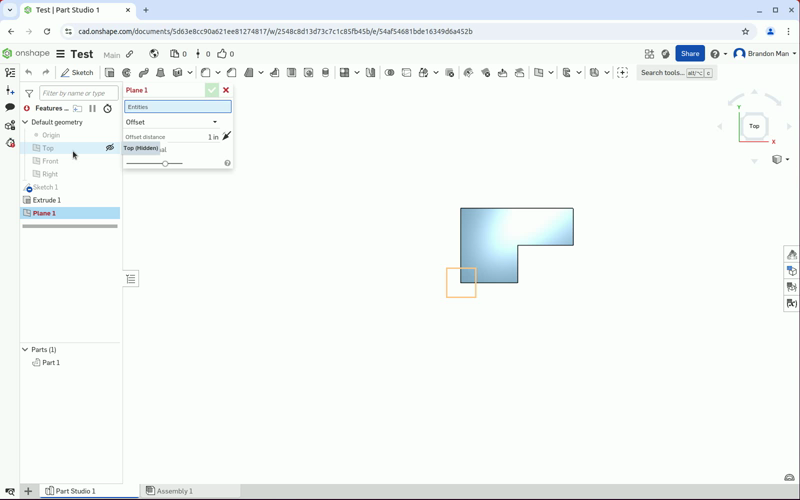
click(73, 150)
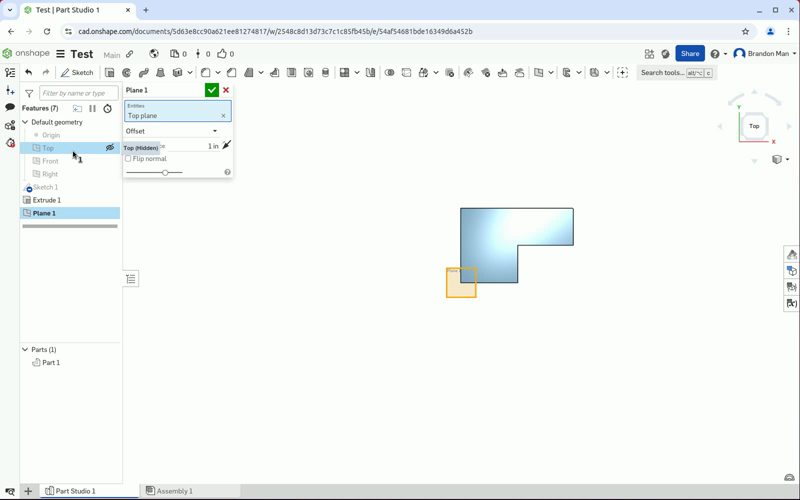
key(tab, 2)
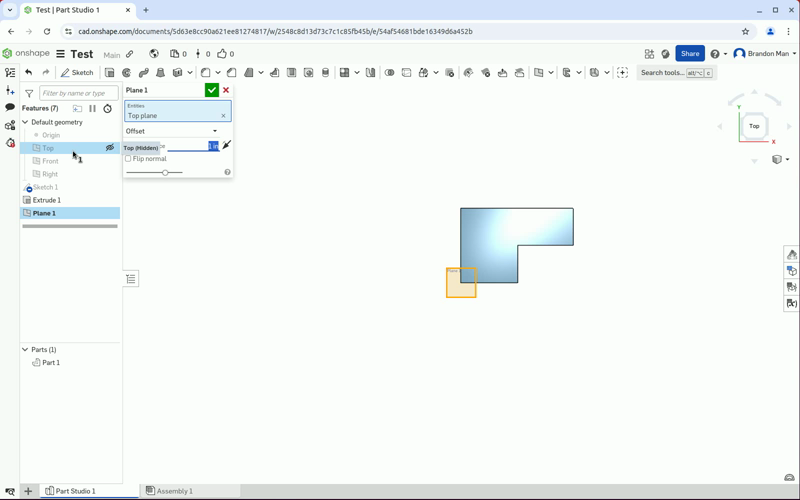
text(7.703)
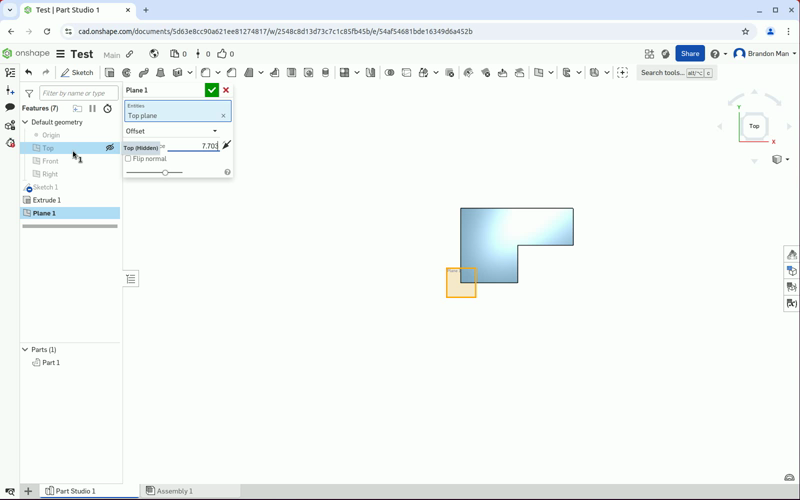
key(enter, 2)
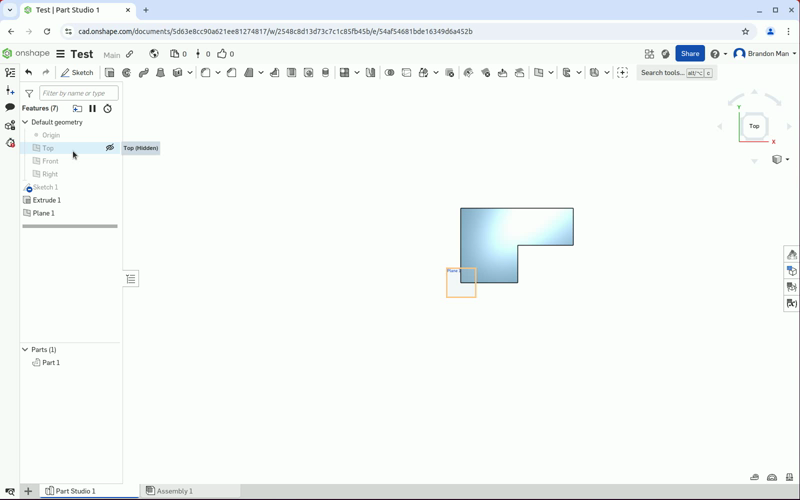
key(shift+s)
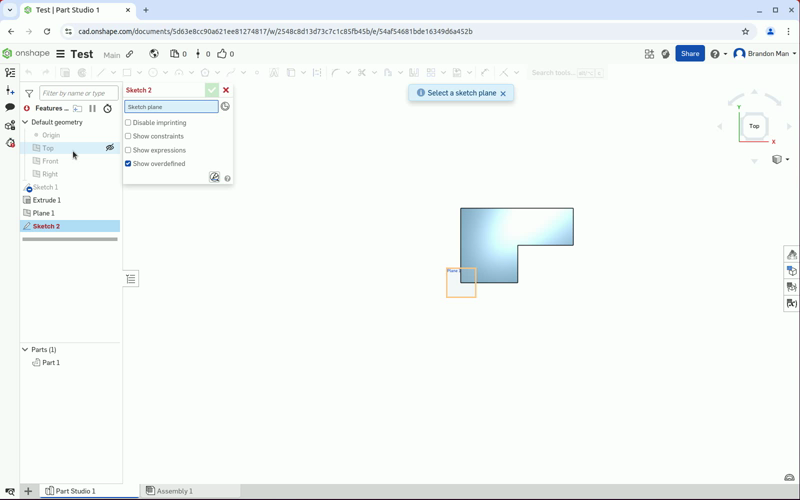
mouse_move(73, 215)
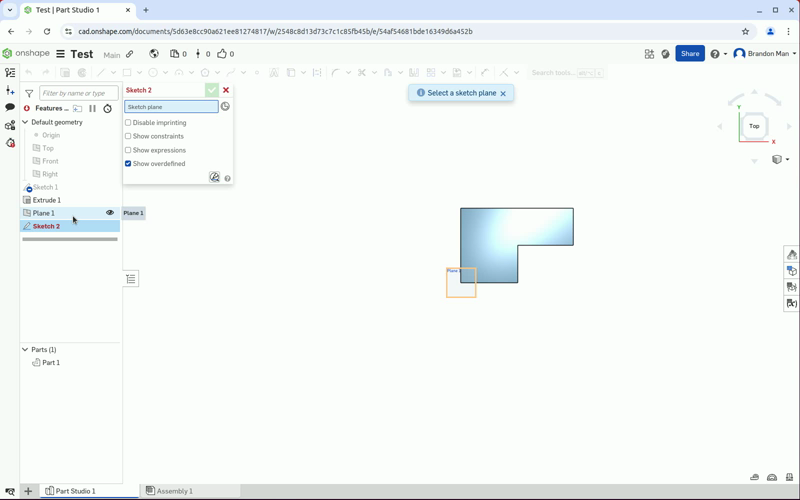
click(73, 215)
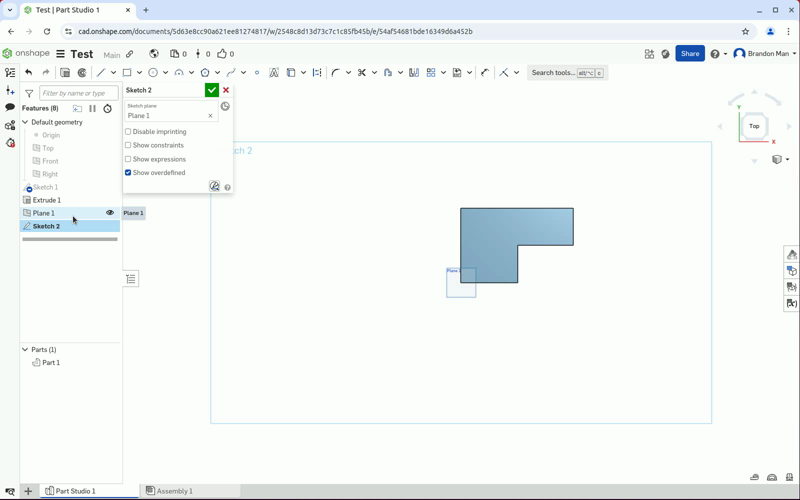
mouse_move(73, 352)
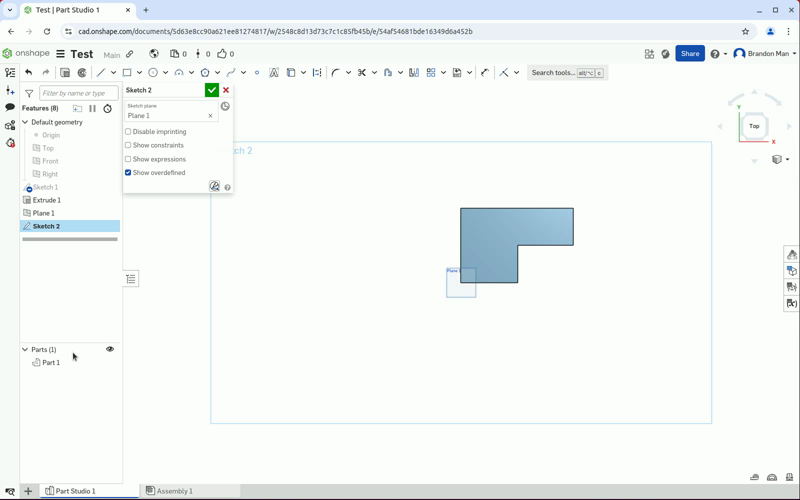
key(y)
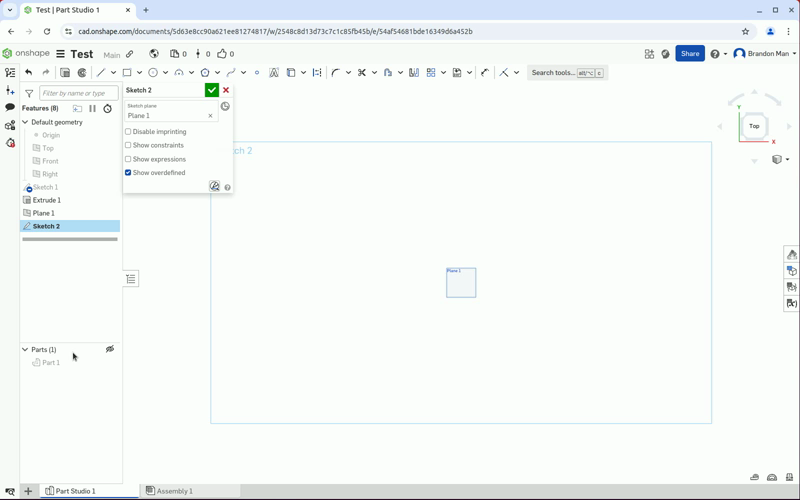
key(l)
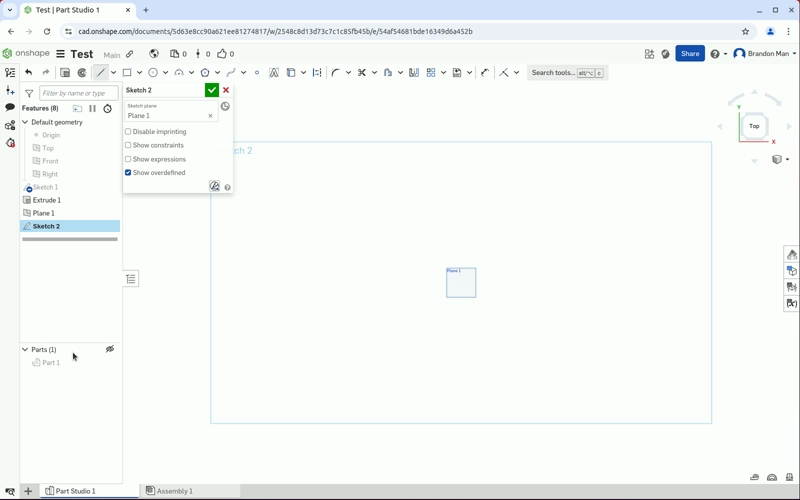
key_down(shift)
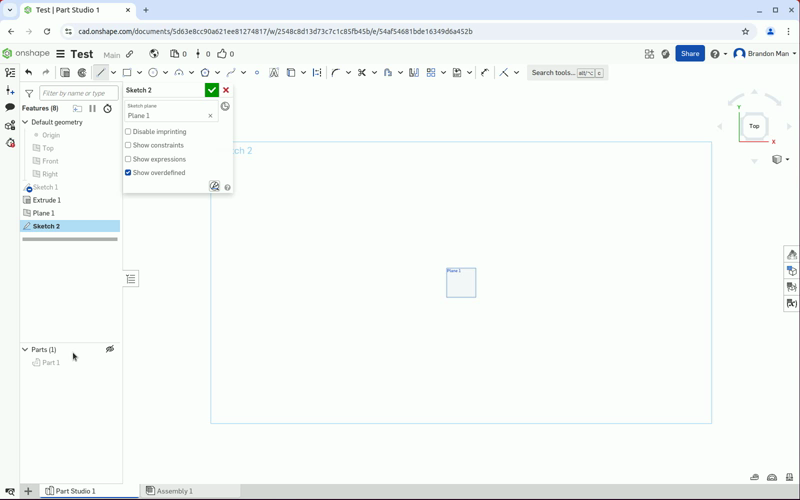
mouse_move(460, 264)
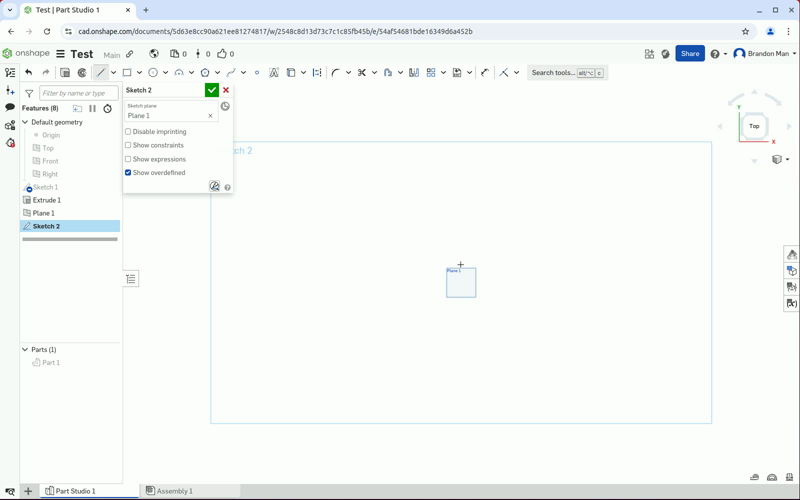
click(460, 264)
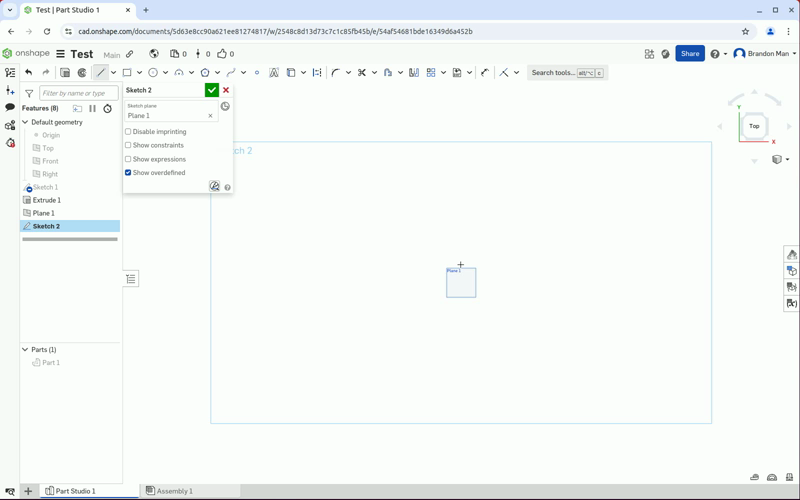
key_up(shift)
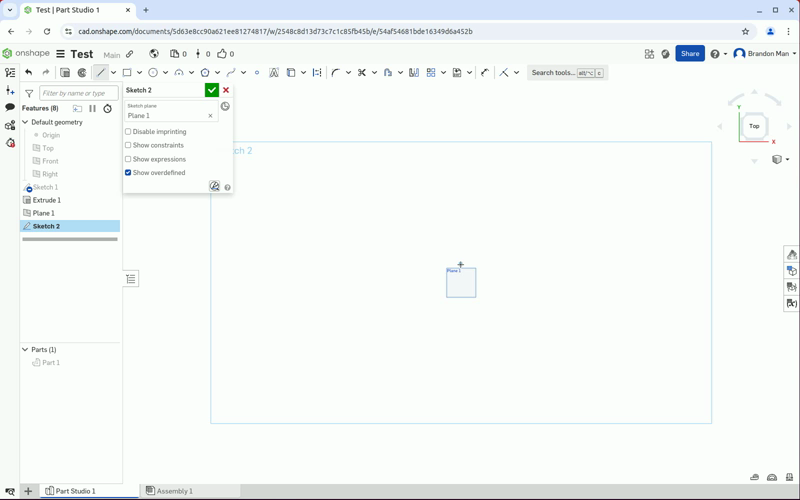
key_down(shift)
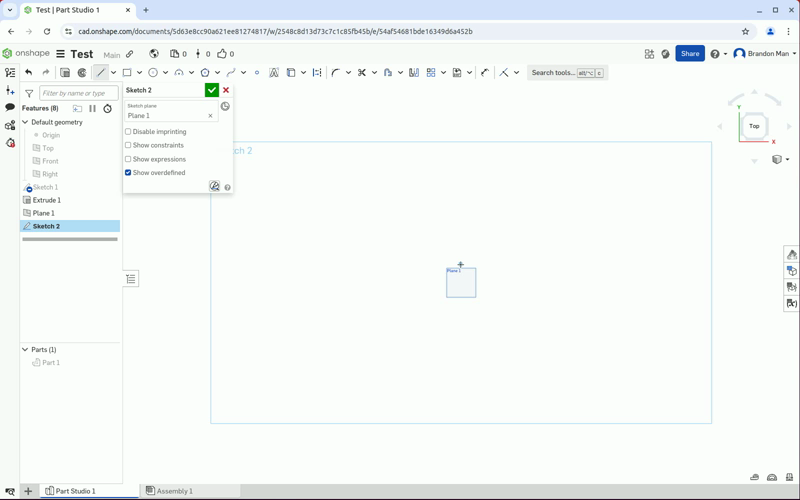
mouse_move(490, 264)
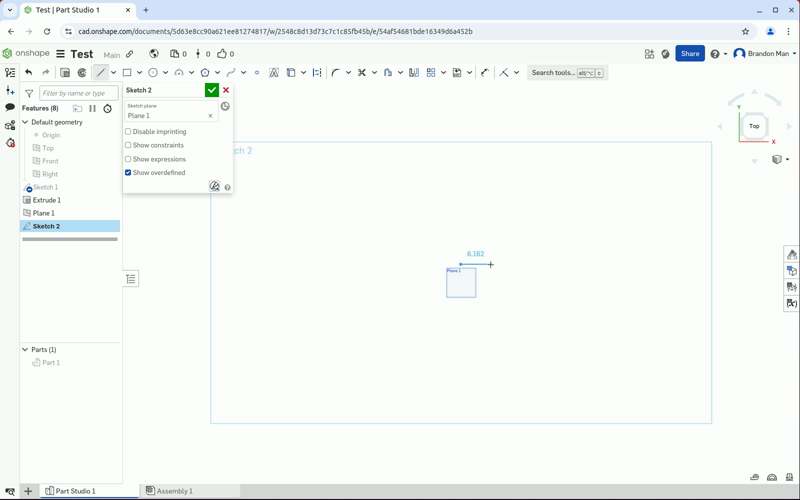
mouse_move(480, 264)
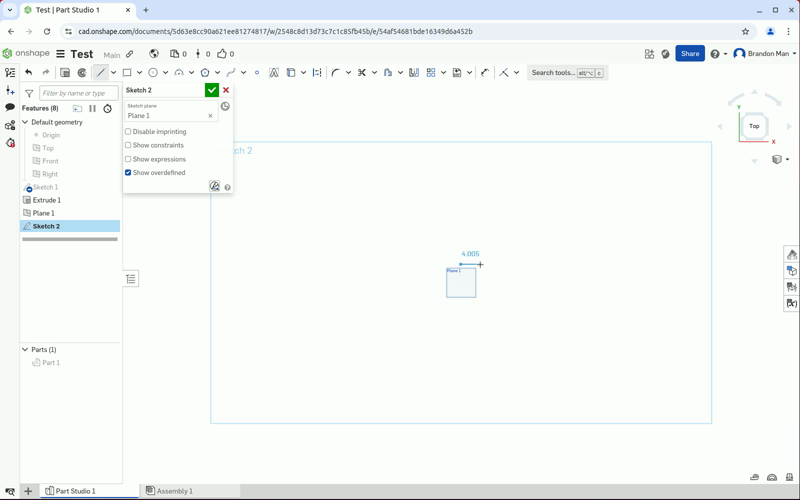
click(480, 264)
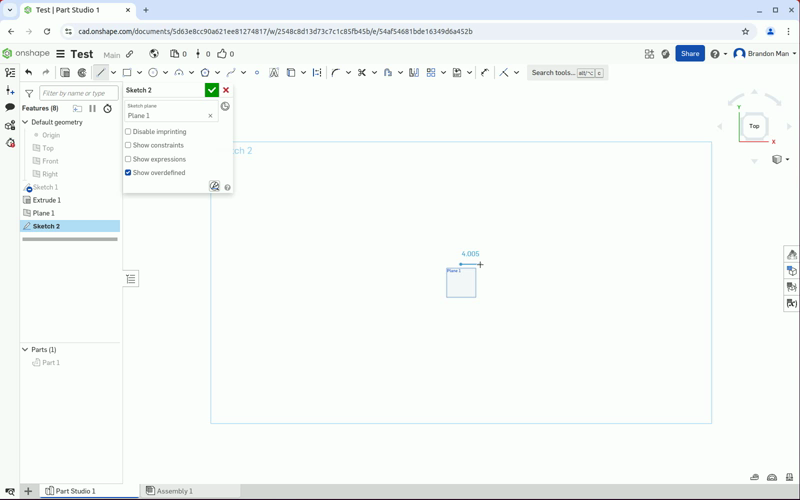
key_up(shift)
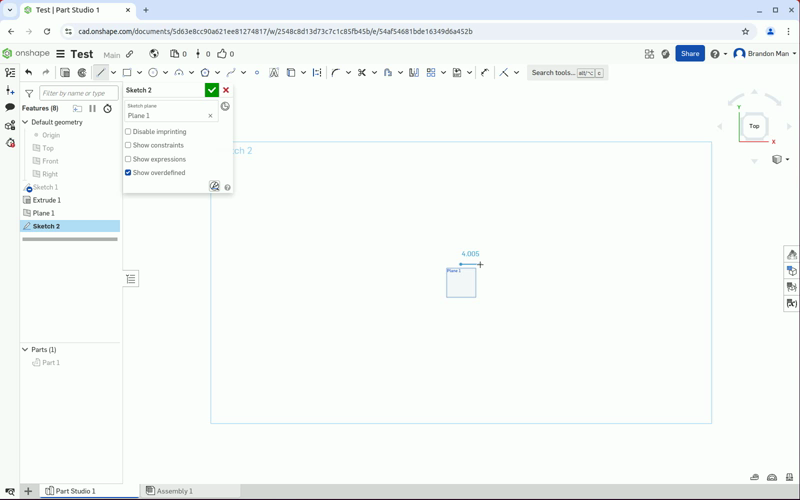
key_down(shift)
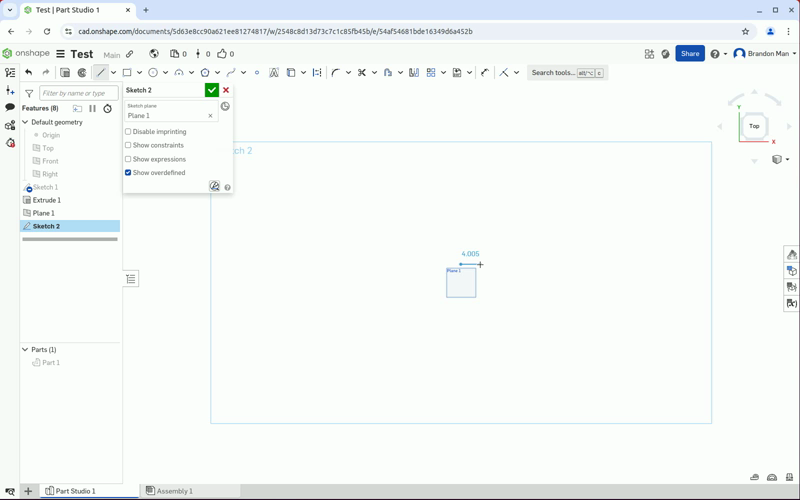
mouse_move(510, 264)
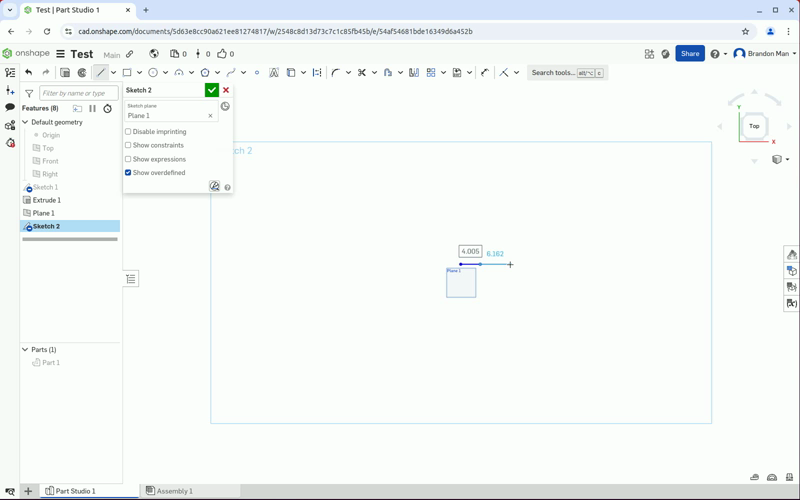
mouse_move(480, 207)
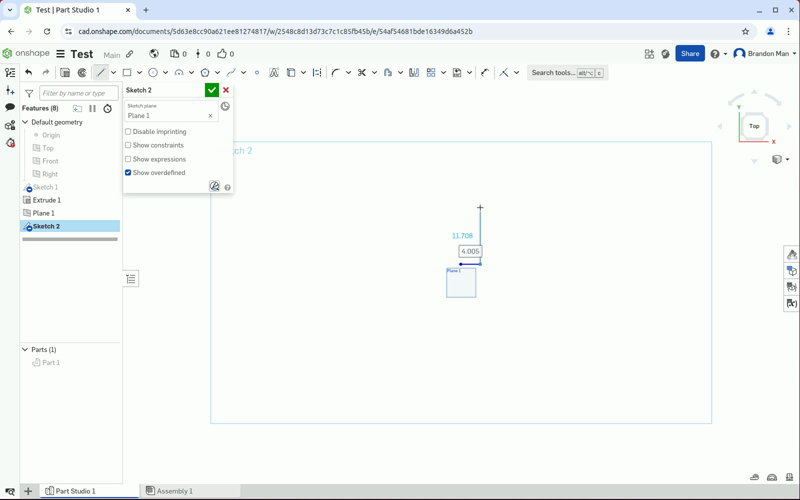
click(480, 207)
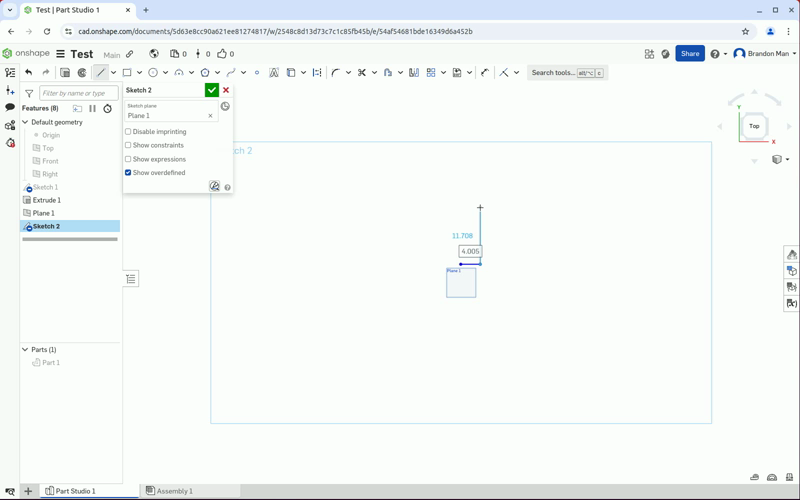
key_up(shift)
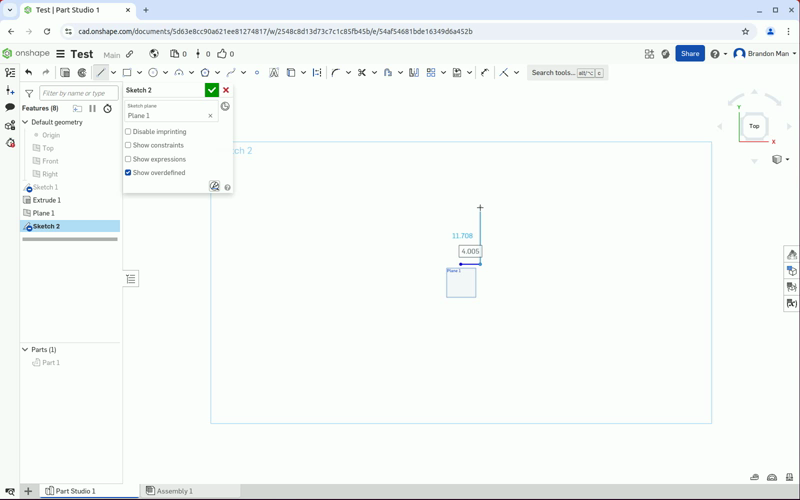
key_down(shift)
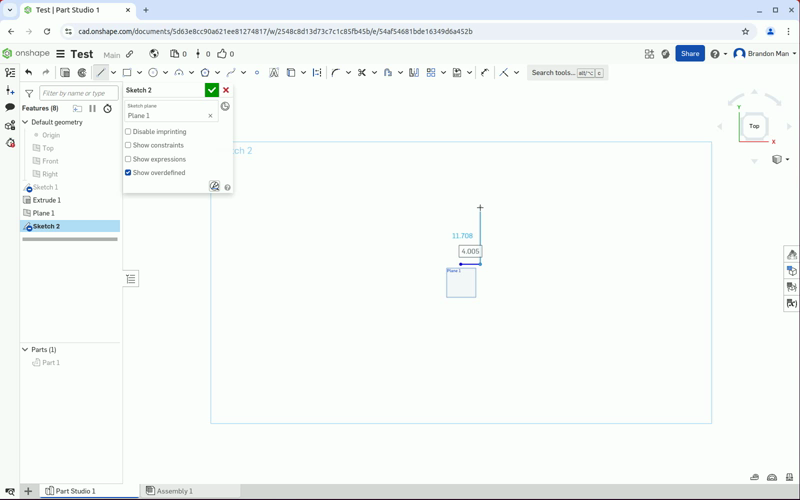
mouse_move(510, 207)
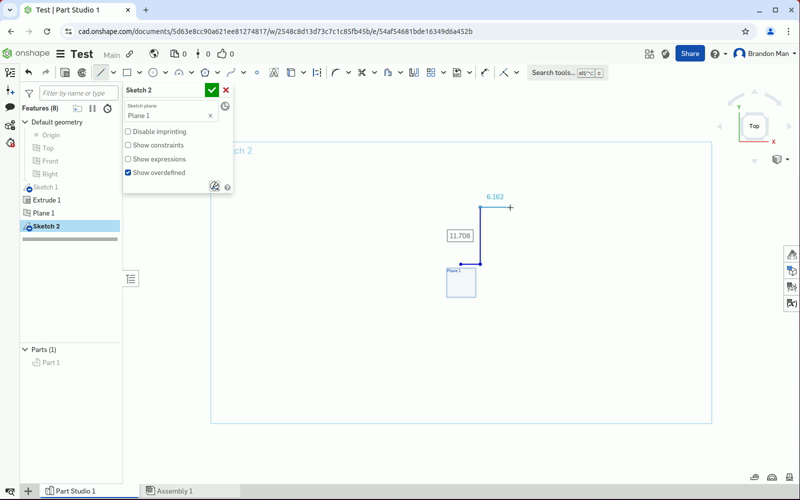
mouse_move(460, 207)
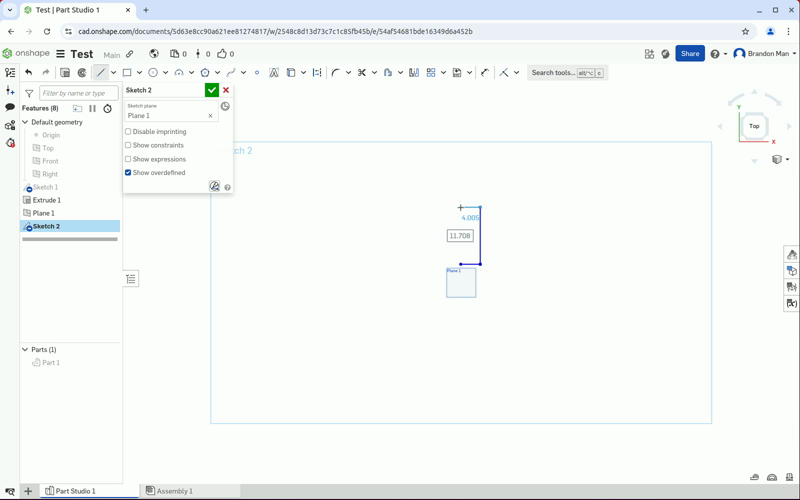
click(460, 207)
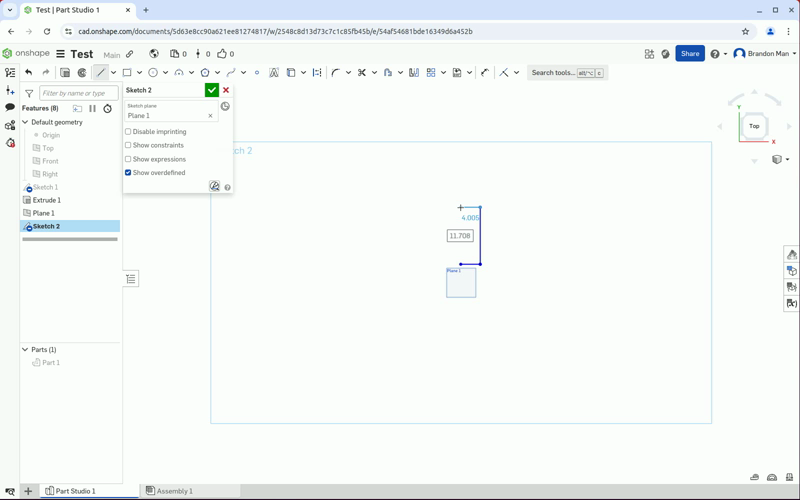
key_up(shift)
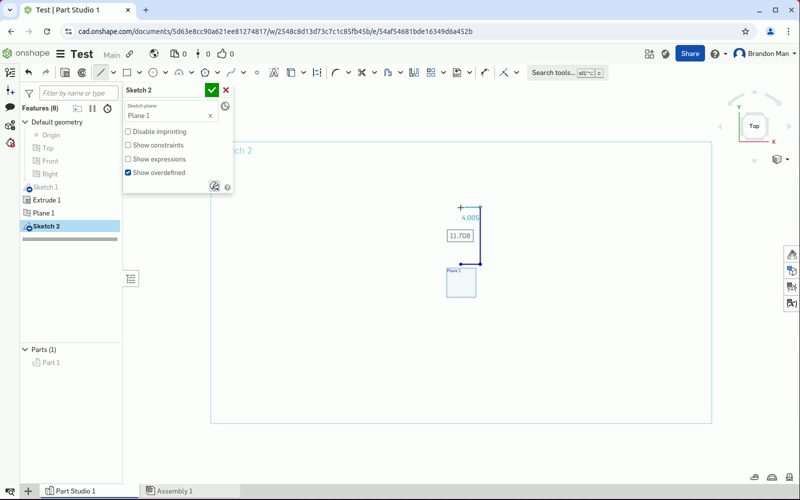
mouse_move(490, 207)
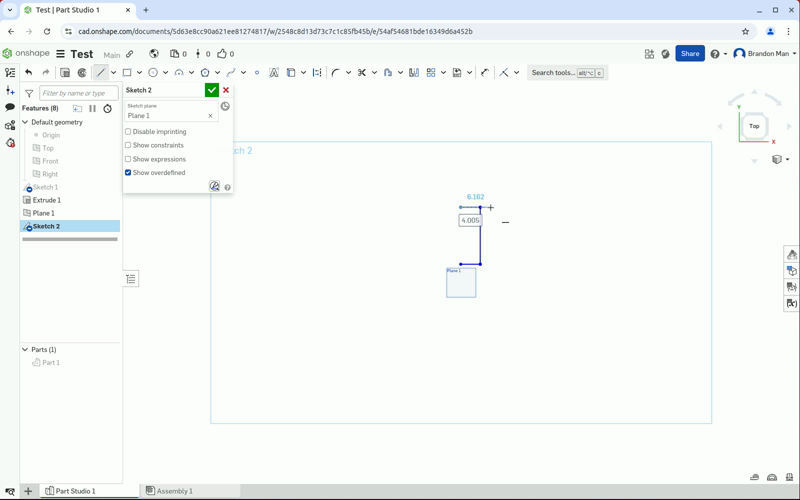
key_down(shift)
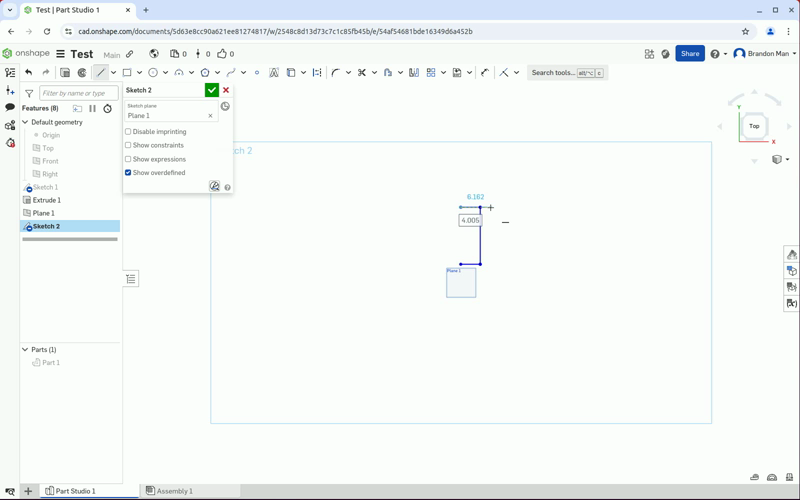
mouse_move(460, 264)
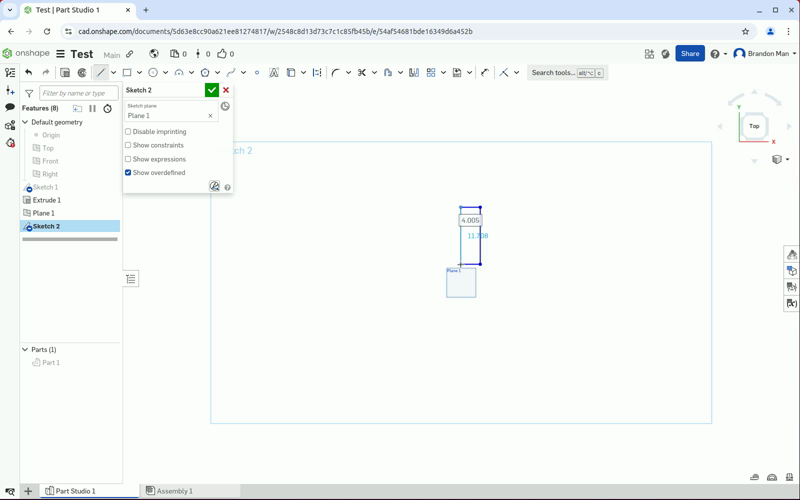
key_up(shift)
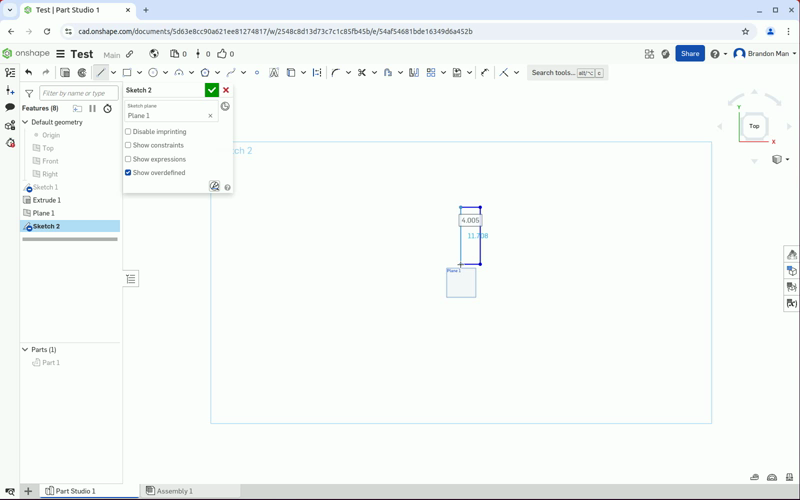
click(460, 264)
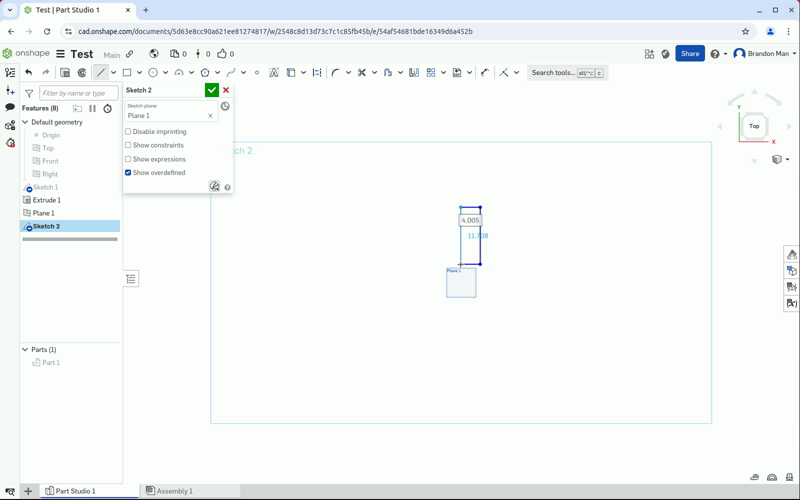
key(esc)
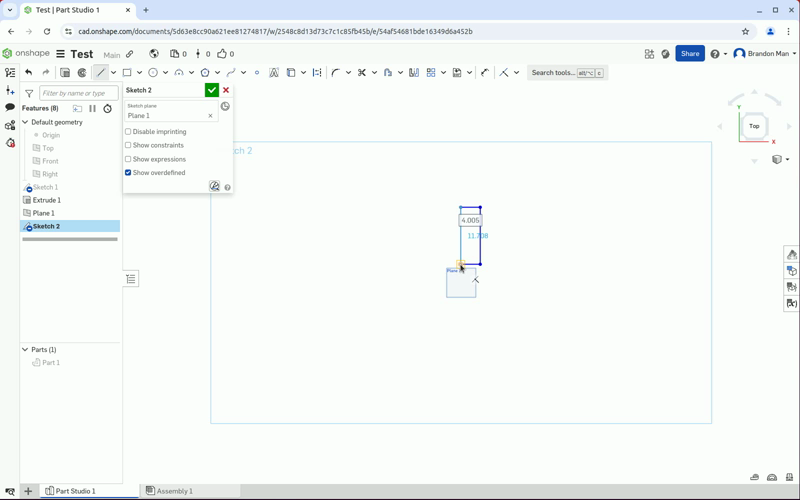
mouse_move(465, 251)
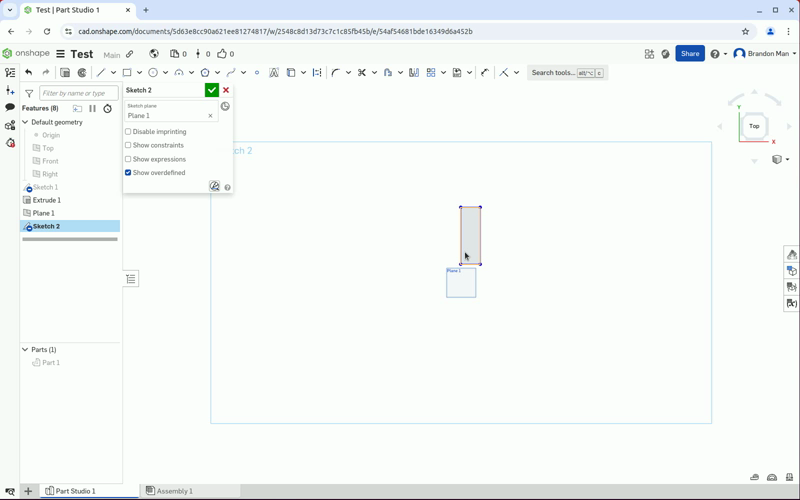
scroll(6)
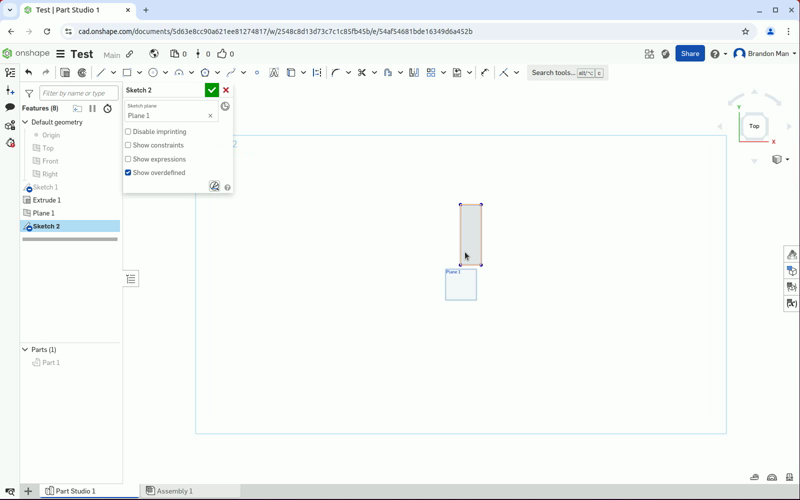
scroll(6)
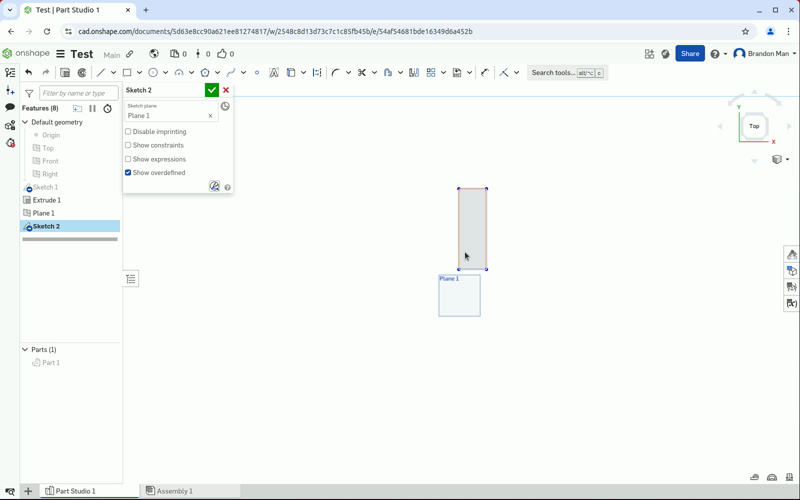
scroll(6)
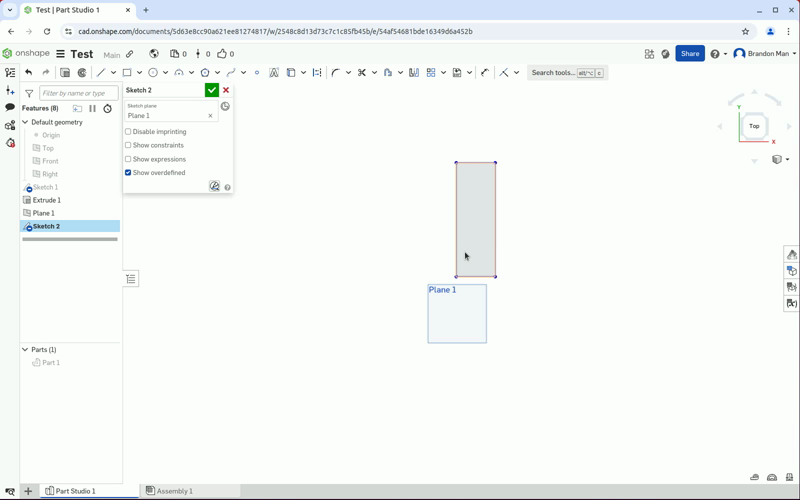
scroll(6)
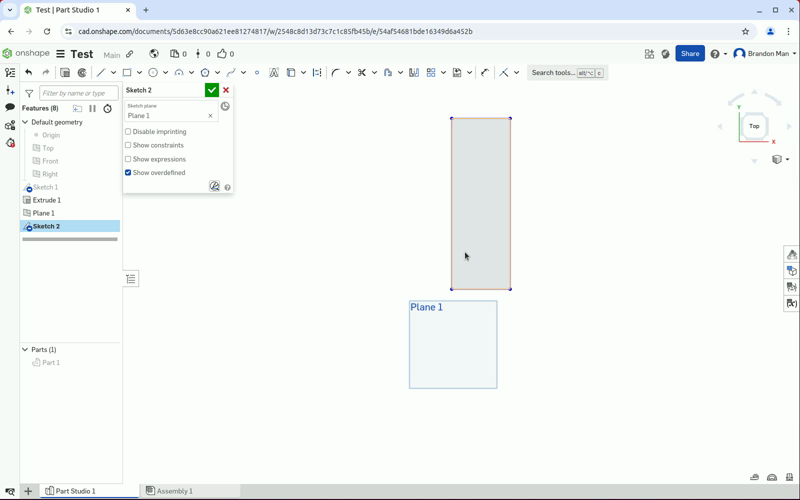
scroll(6)
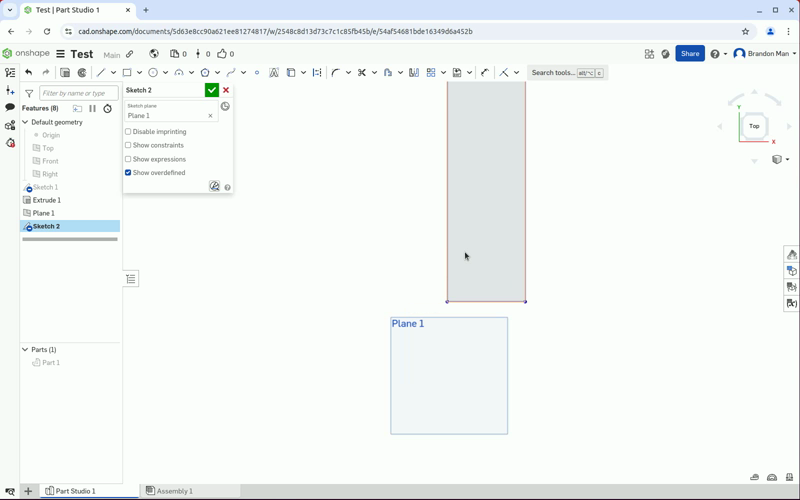
scroll(6)
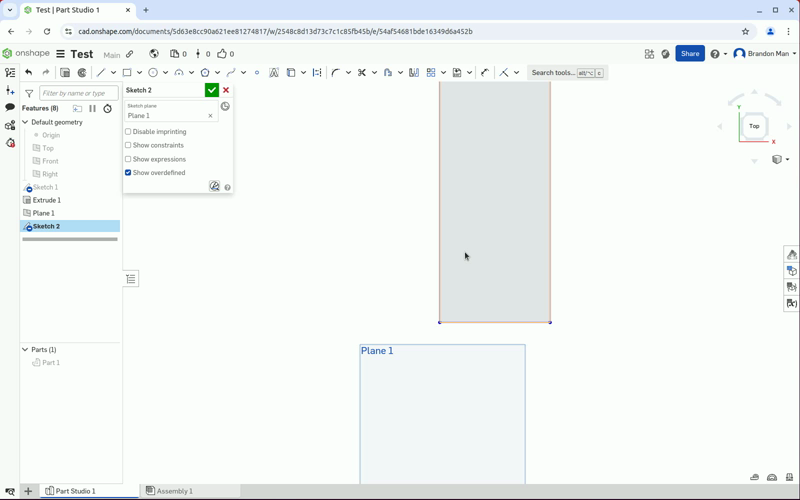
scroll(6)
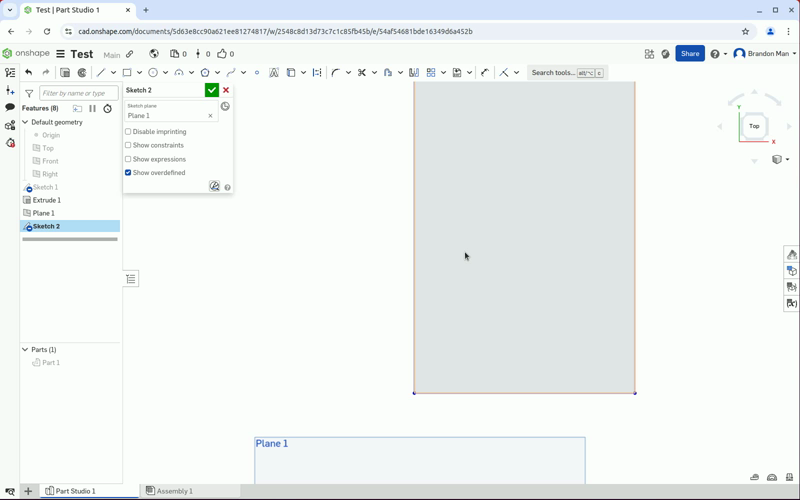
click(465, 251)
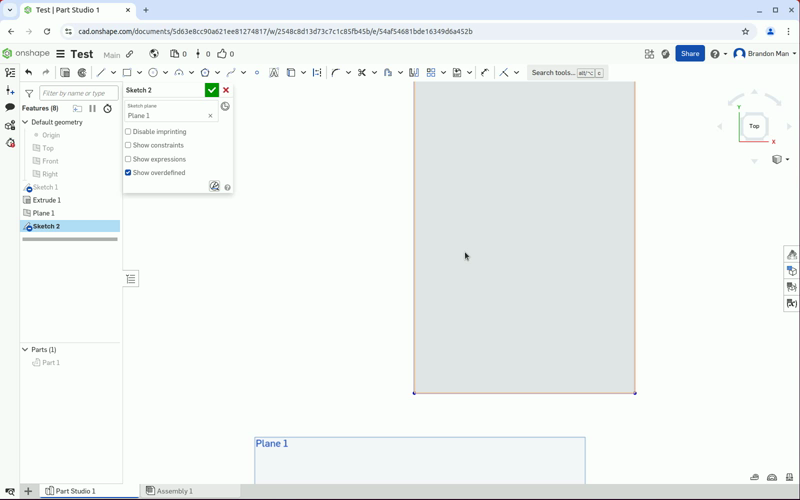
scroll(-6)
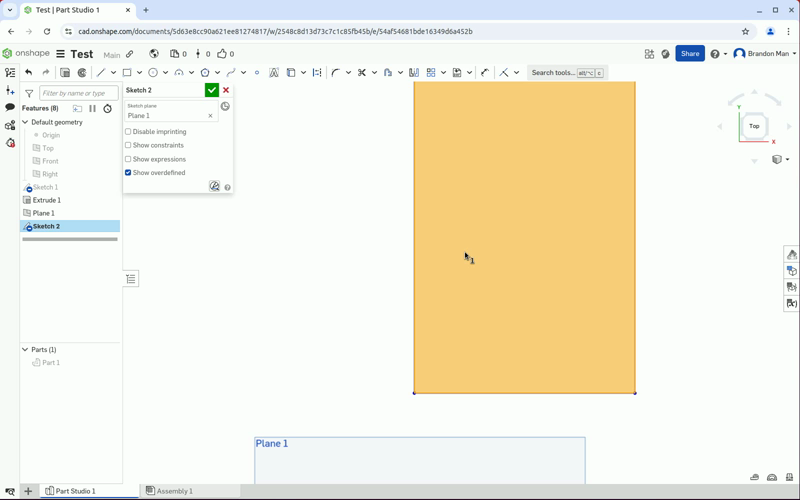
scroll(-6)
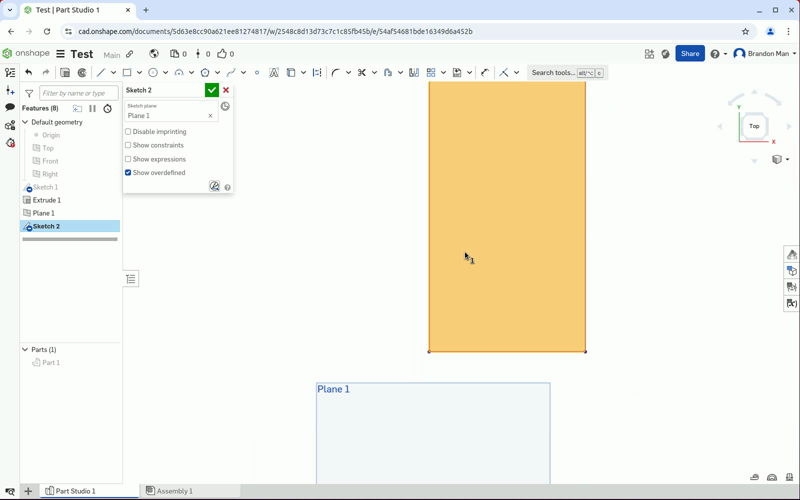
scroll(-6)
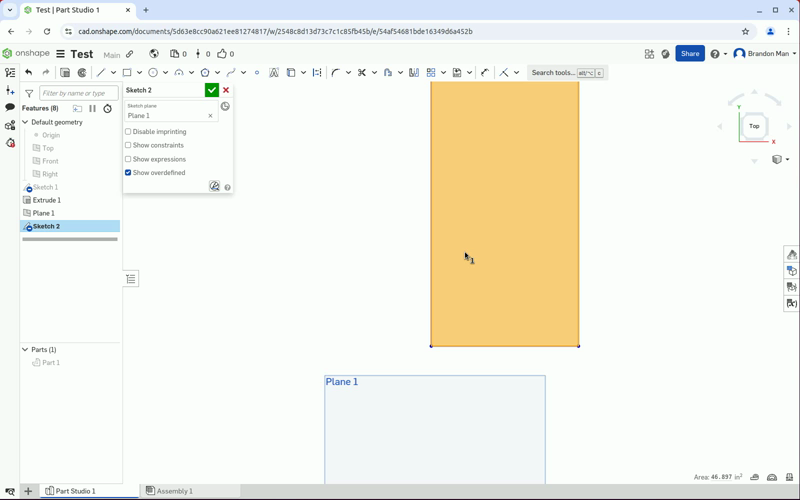
scroll(-6)
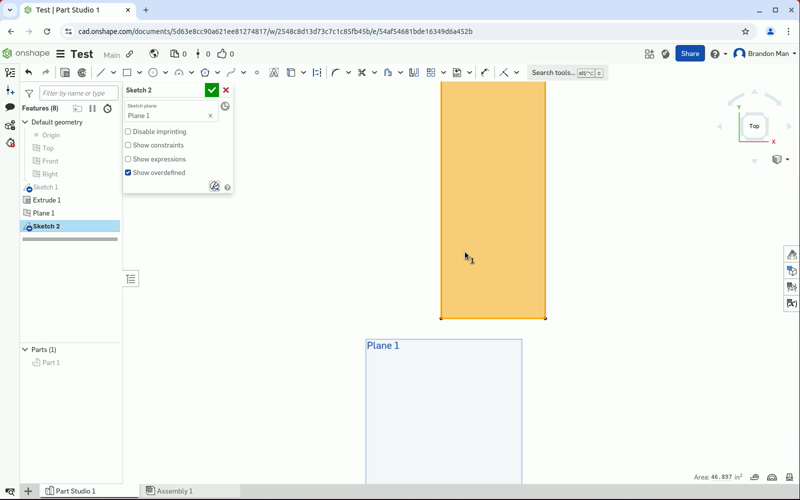
scroll(-6)
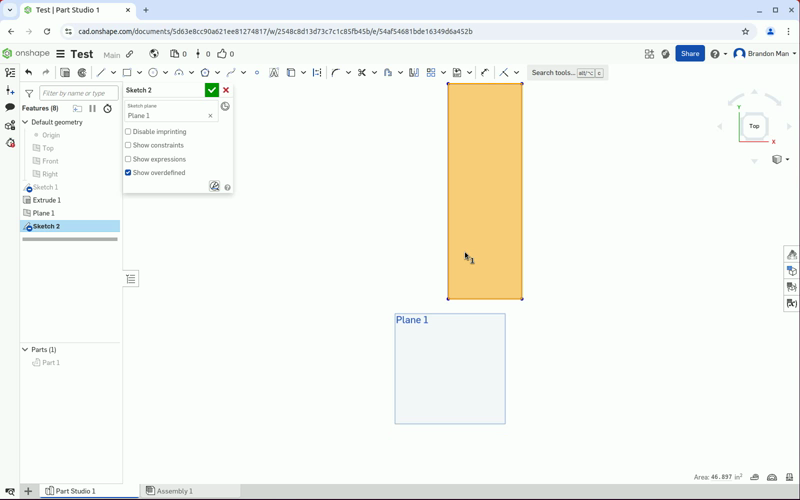
scroll(-6)
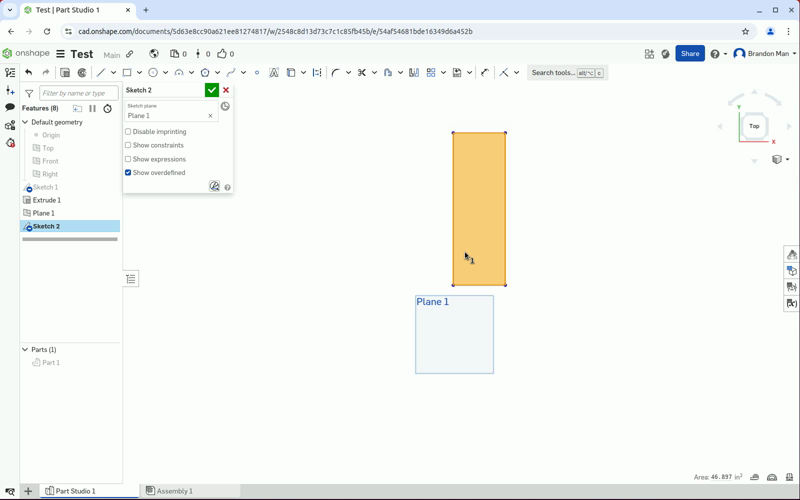
scroll(-6)
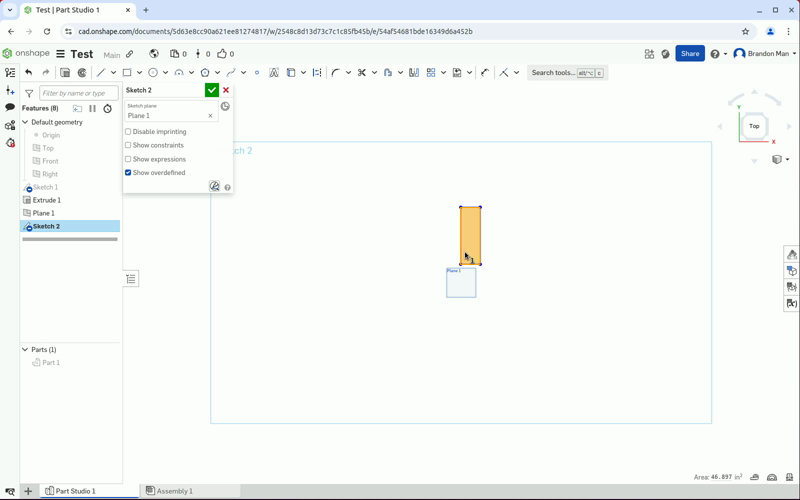
mouse_move(73, 352)
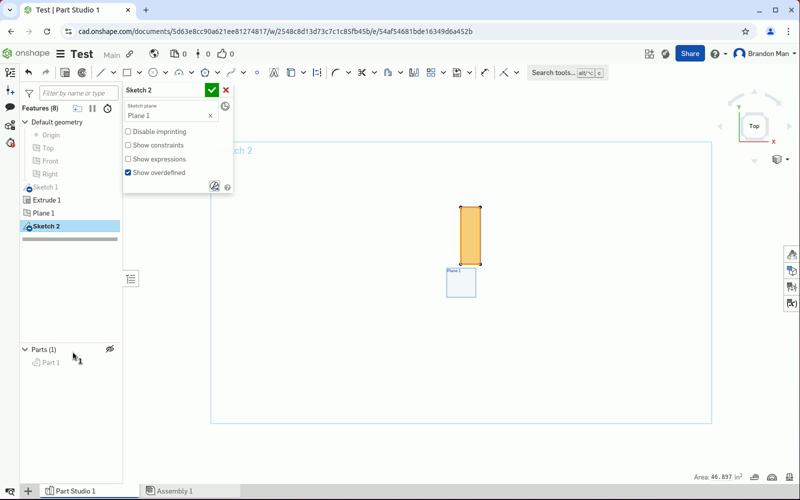
key(shift+y)
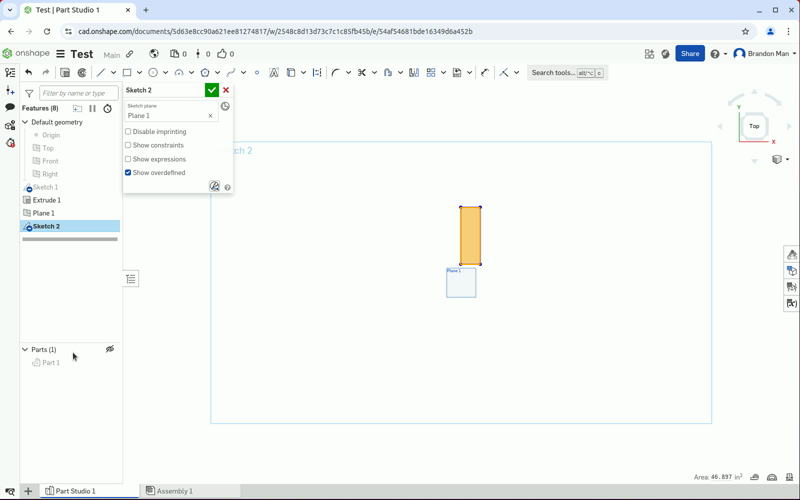
key(shift+e)
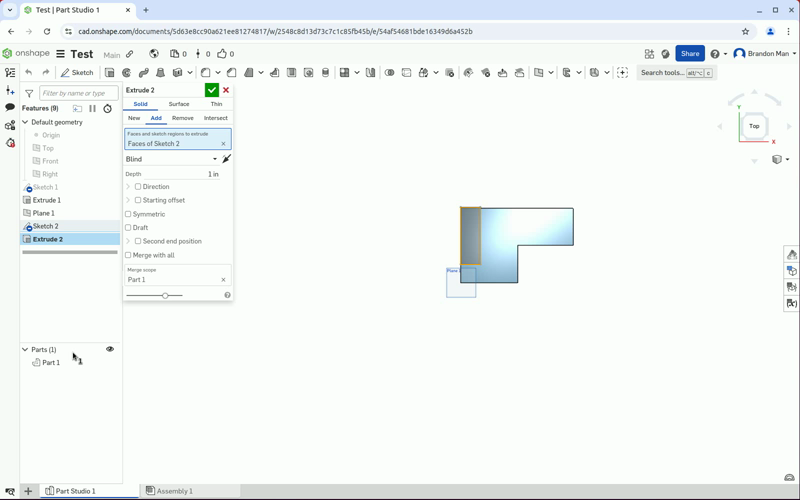
mouse_move(143, 106)
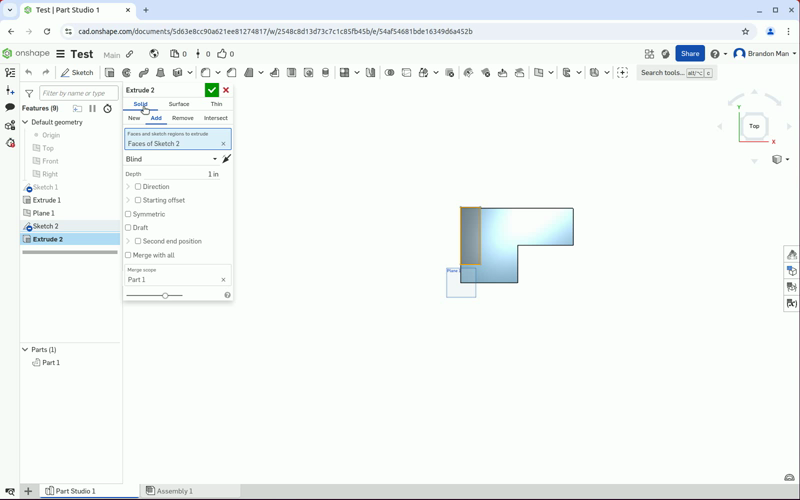
click(143, 106)
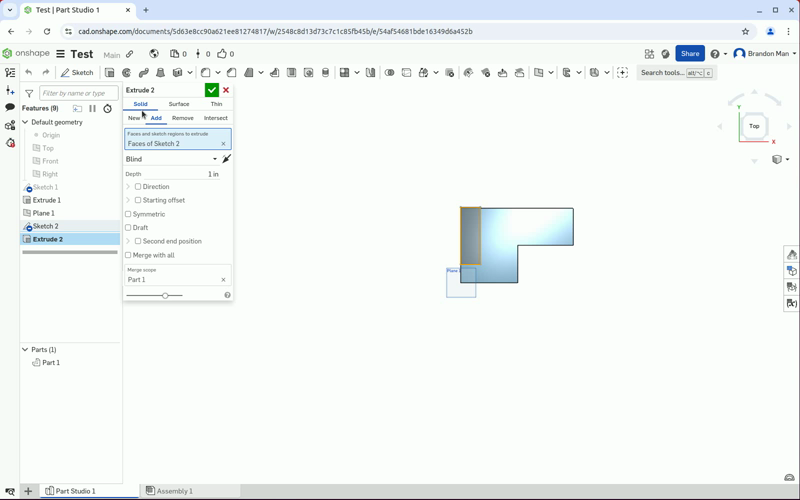
mouse_move(137, 120)
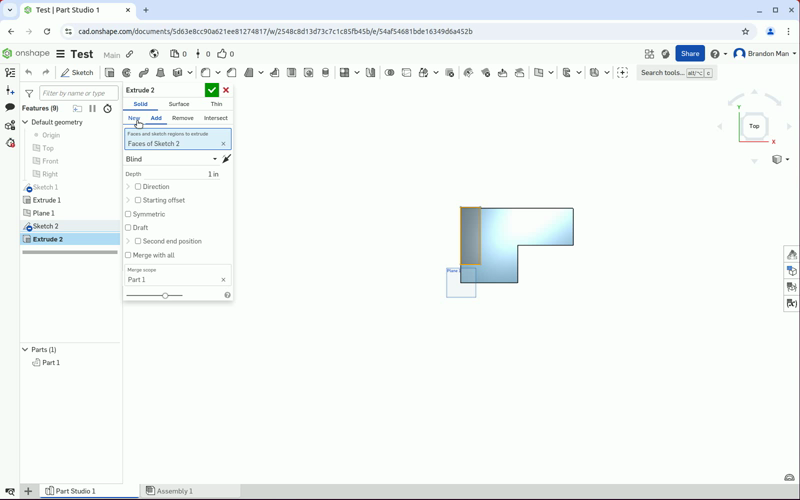
click(137, 120)
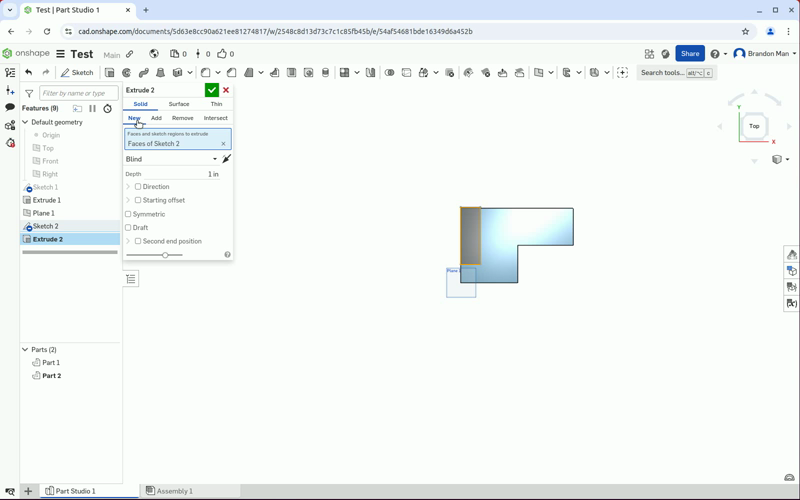
key(tab, 4)
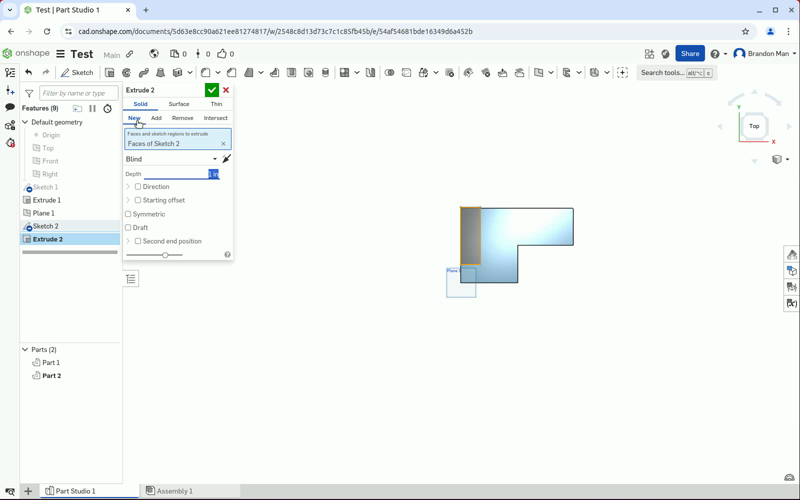
text(7.703)
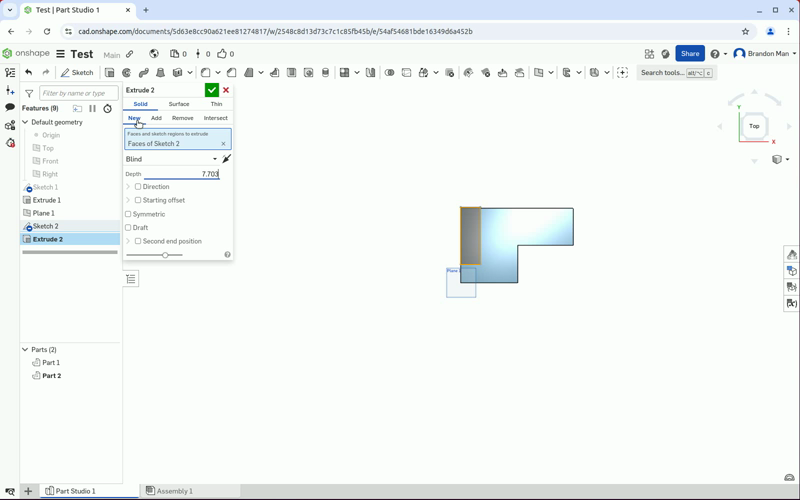
key(enter)
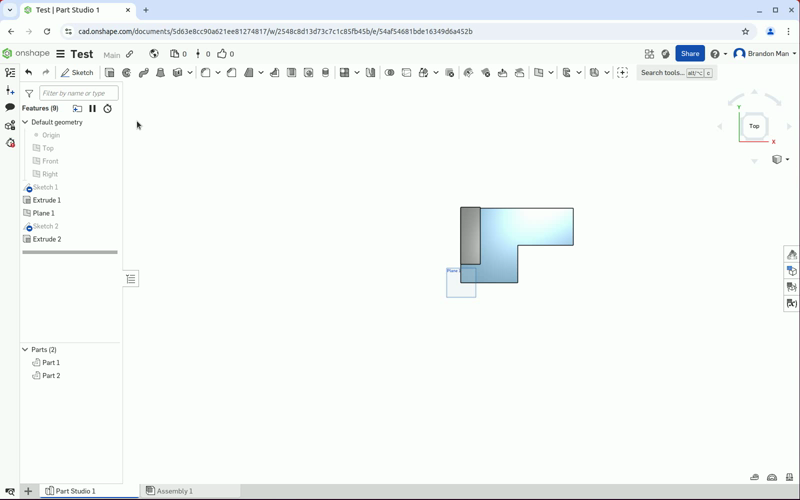
key(shift+h)
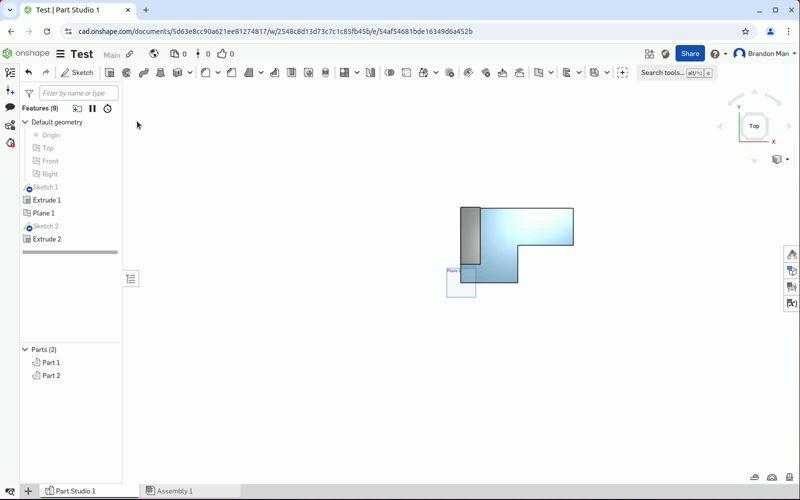
key(shift+h)
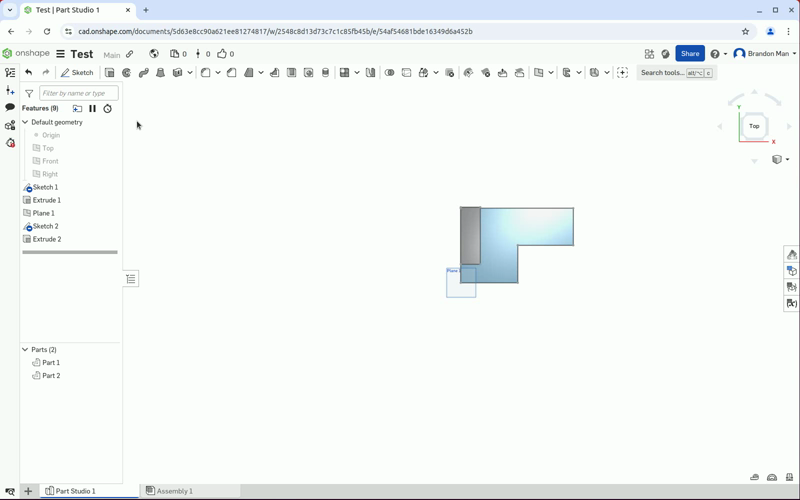
key(shift+7)
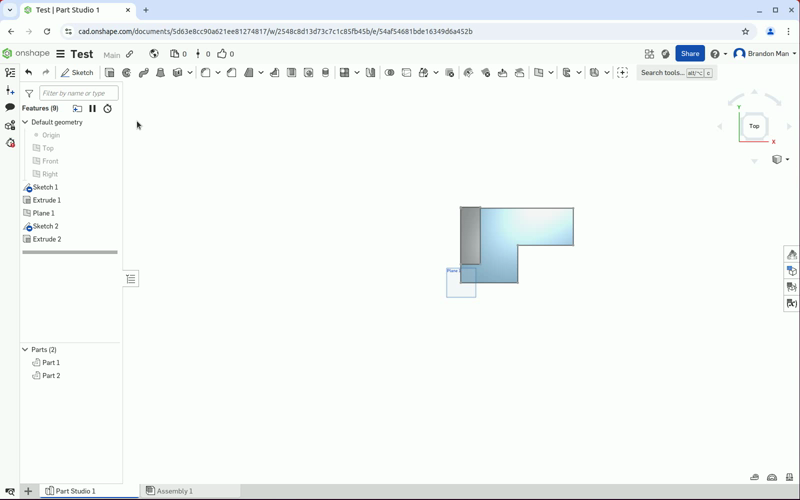
key(up, 3)
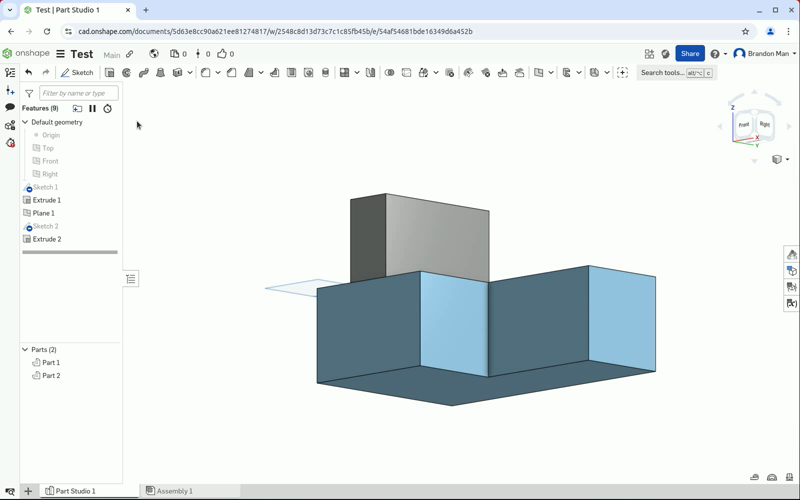
key(left, 3)
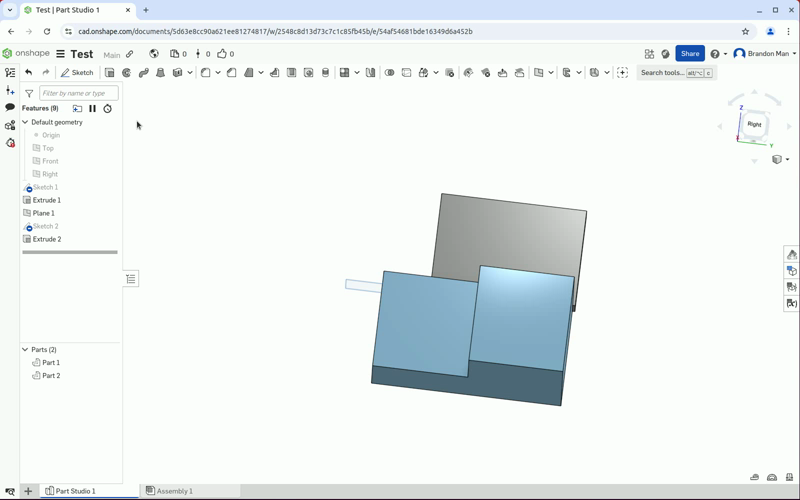
key(right, 3)
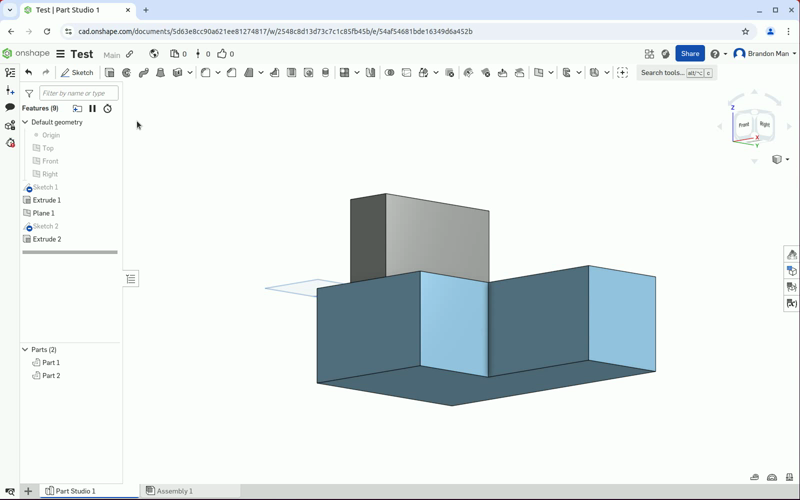
key(down, 3)
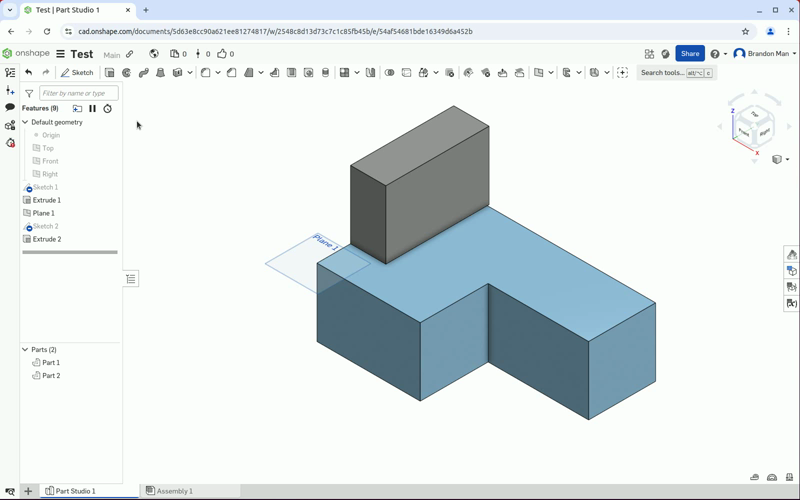
mouse_move(73, 189)
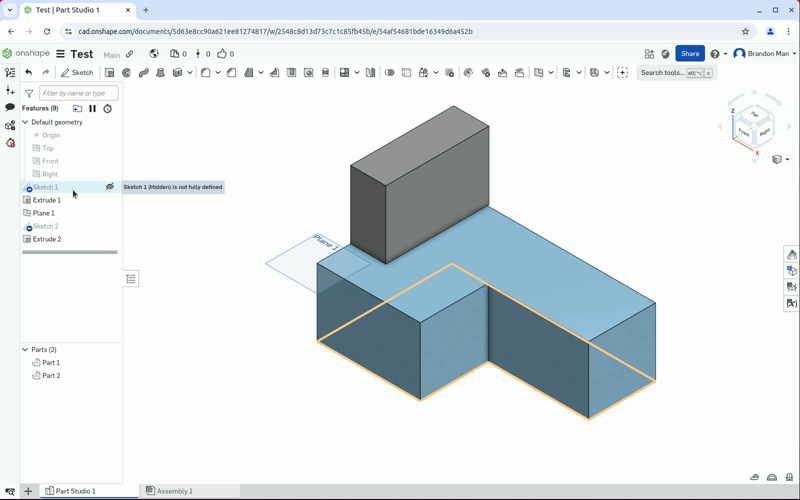
click(73, 189)